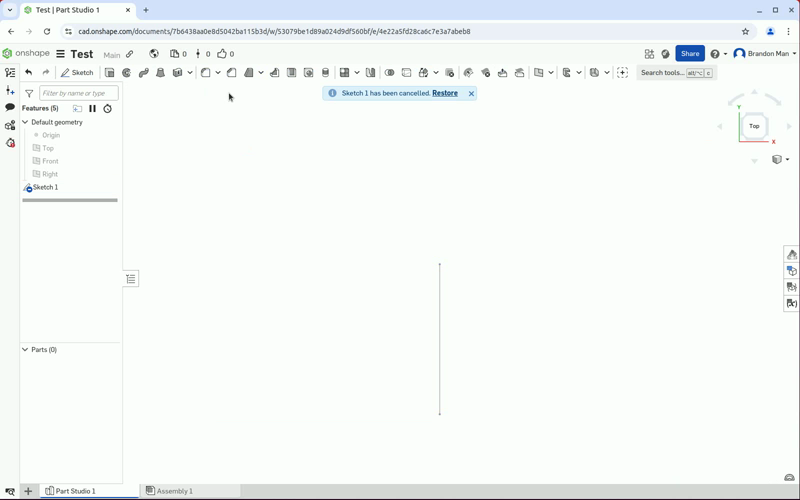
key(shift+h)
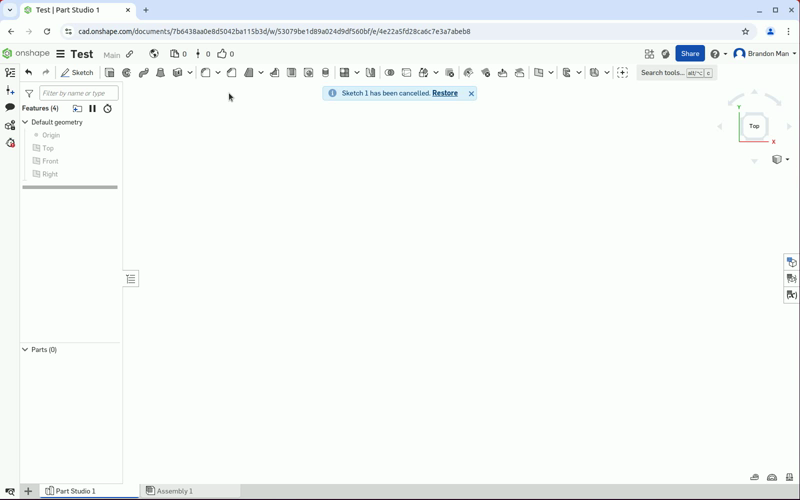
mouse_move(73, 352)
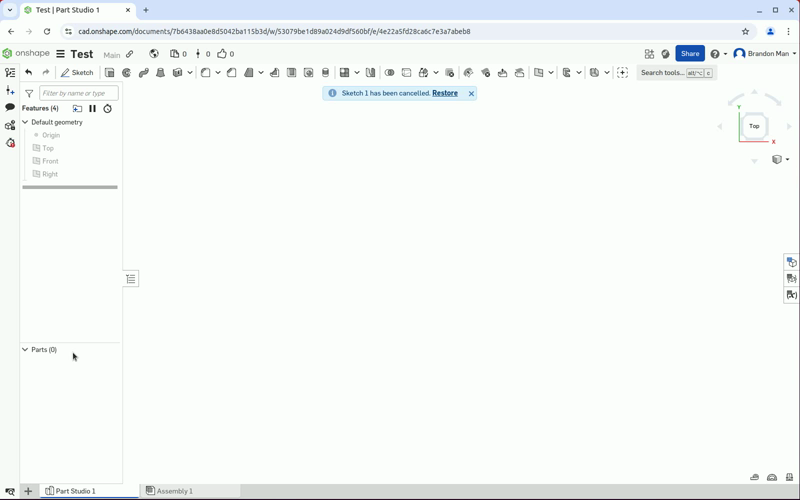
key(y)
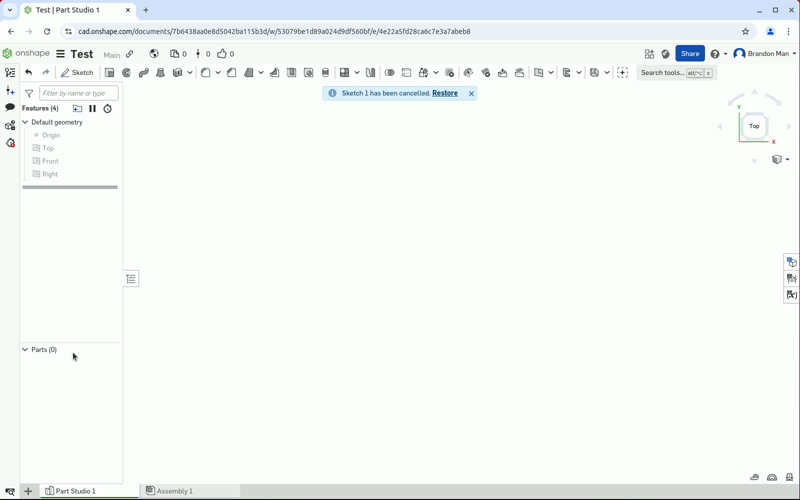
key(shift+p)
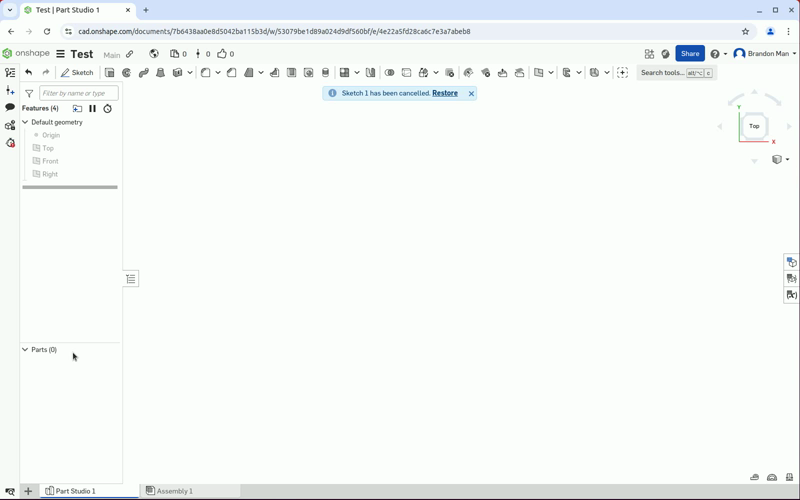
key(space)
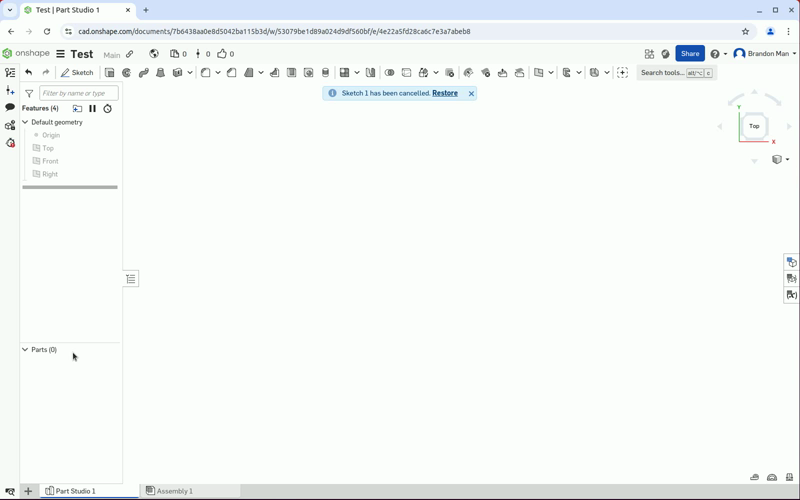
key_down(shift)
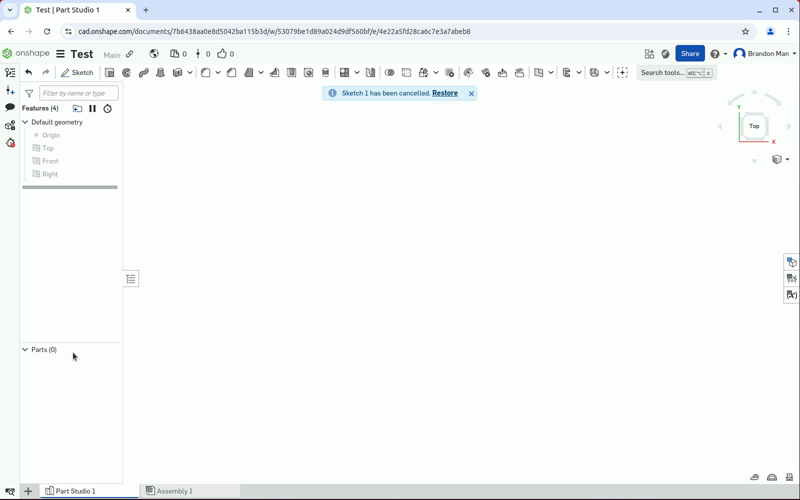
key(up)
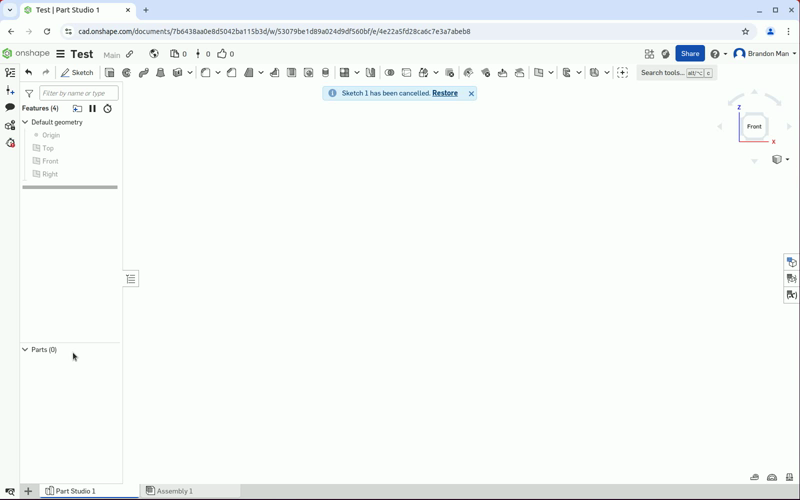
key_up(shift)
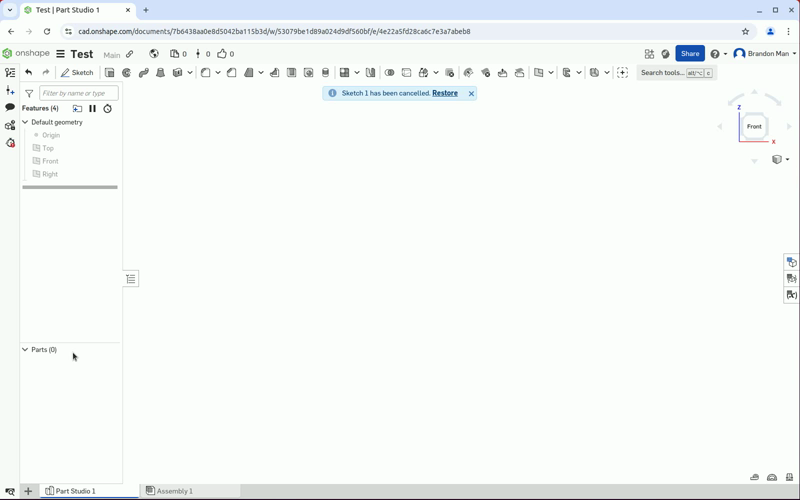
mouse_move(73, 352)
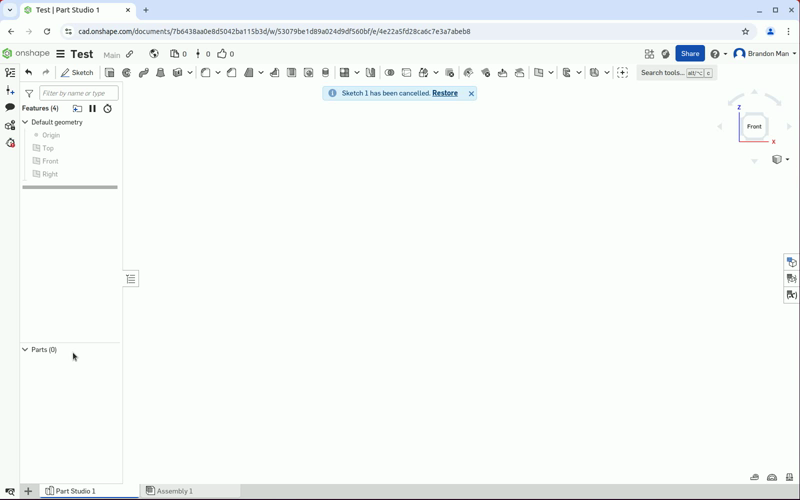
key(shift+y)
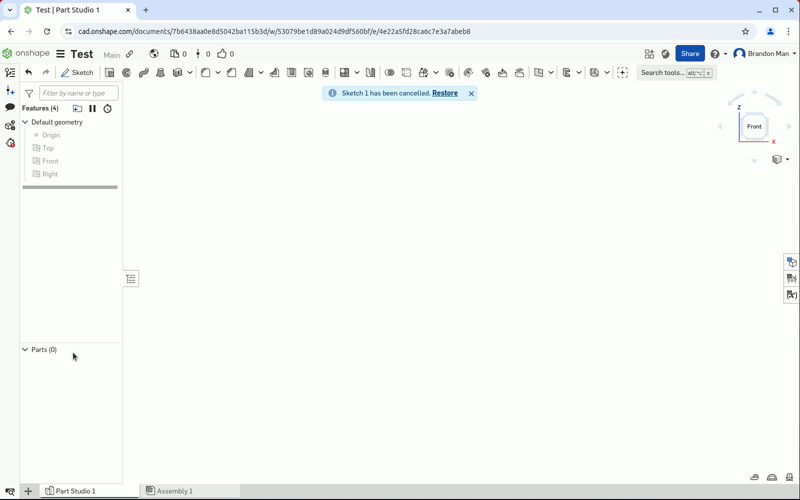
key(shift+s)
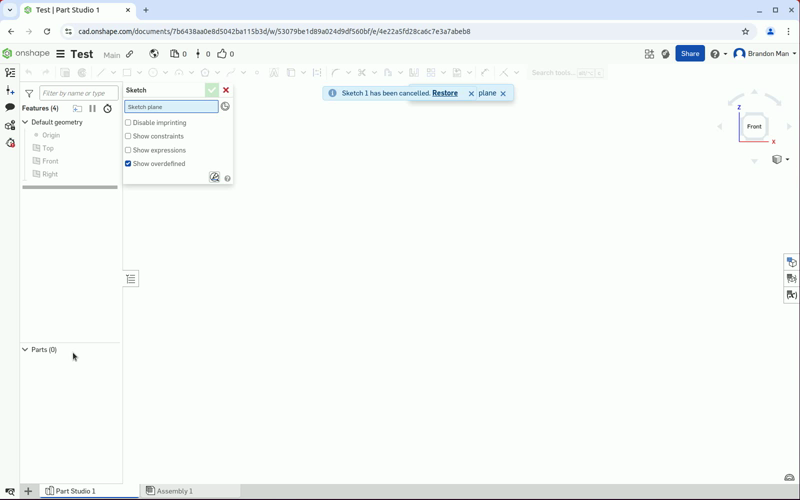
mouse_move(73, 163)
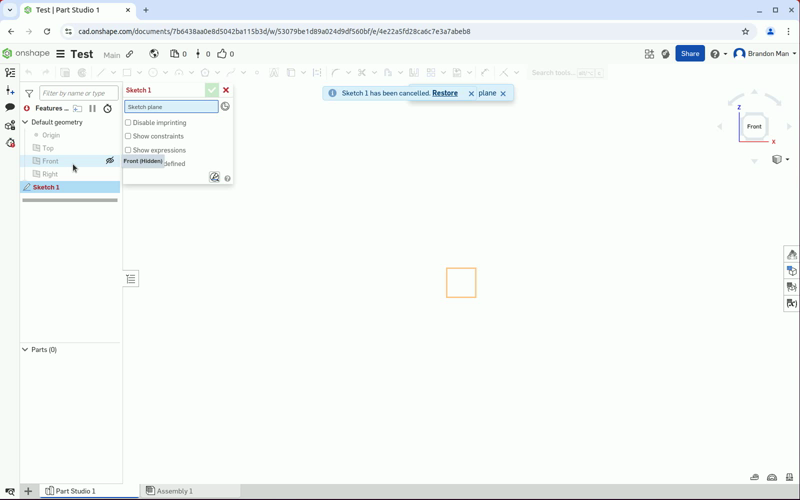
click(73, 163)
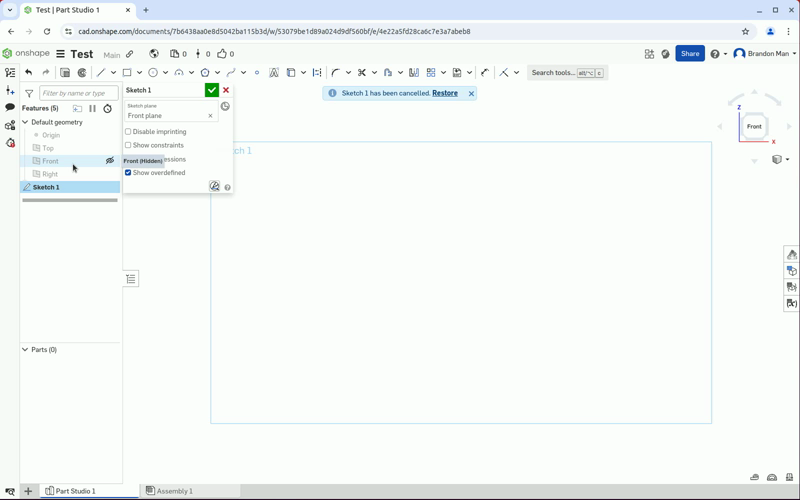
mouse_move(73, 352)
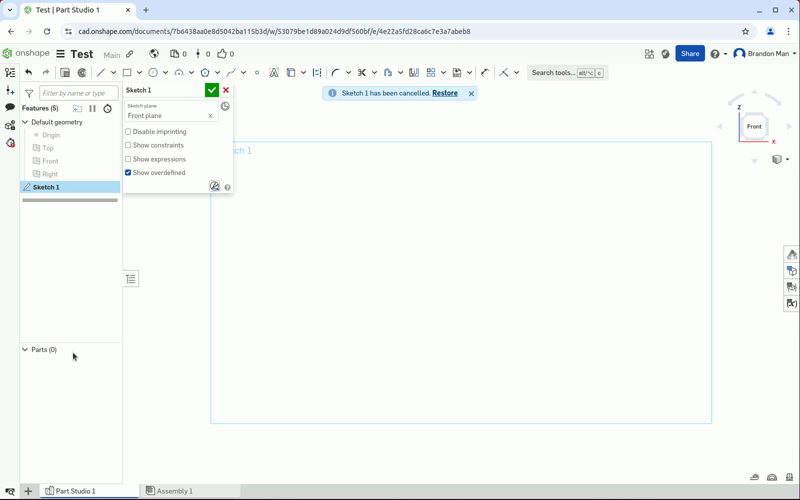
key(y)
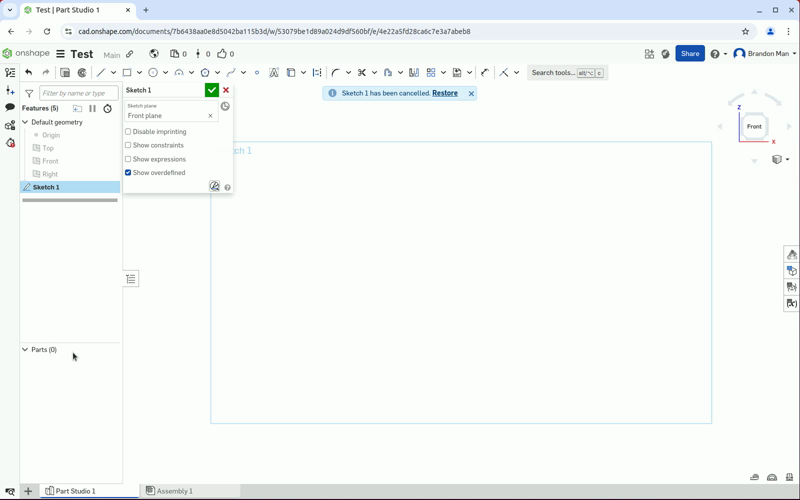
key(l)
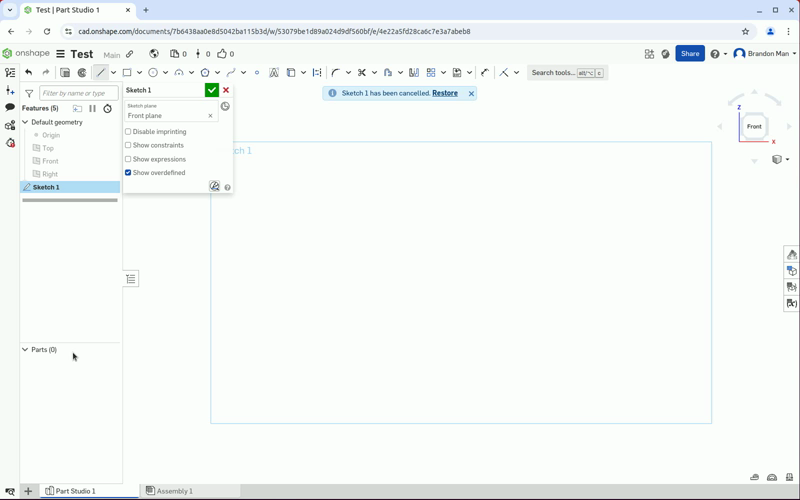
key_down(shift)
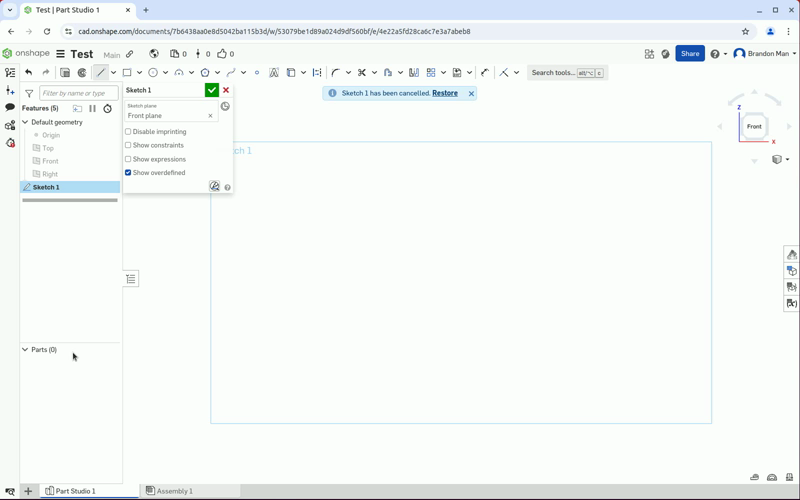
mouse_move(404, 305)
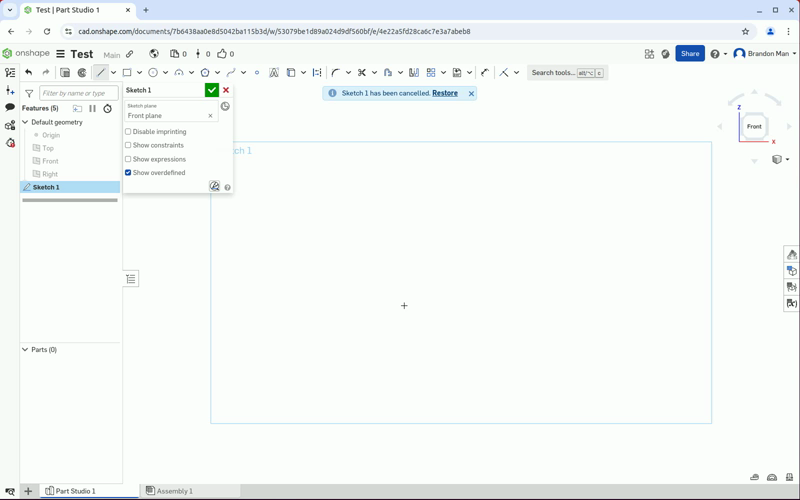
click(404, 305)
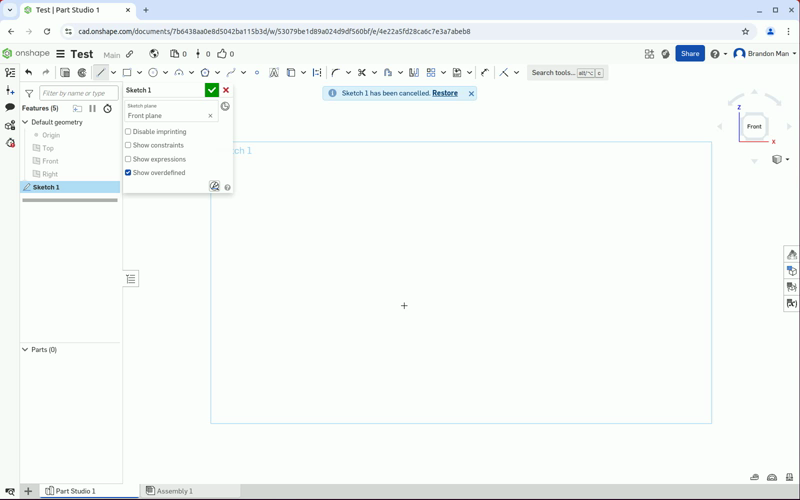
key_up(shift)
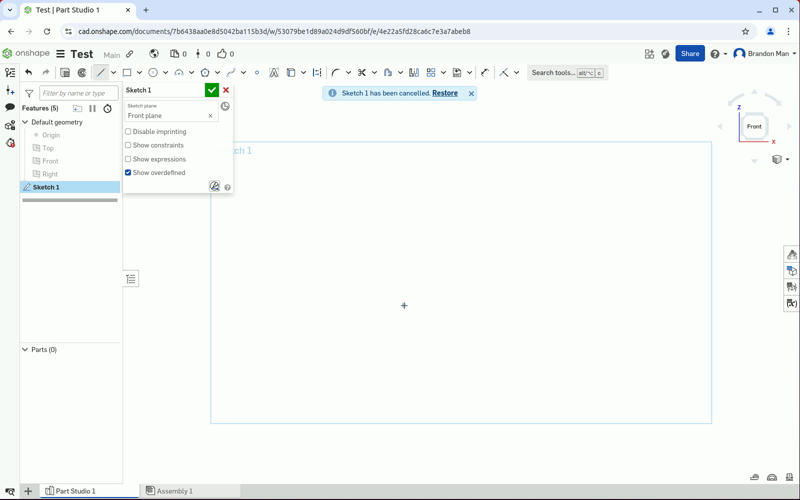
key_down(shift)
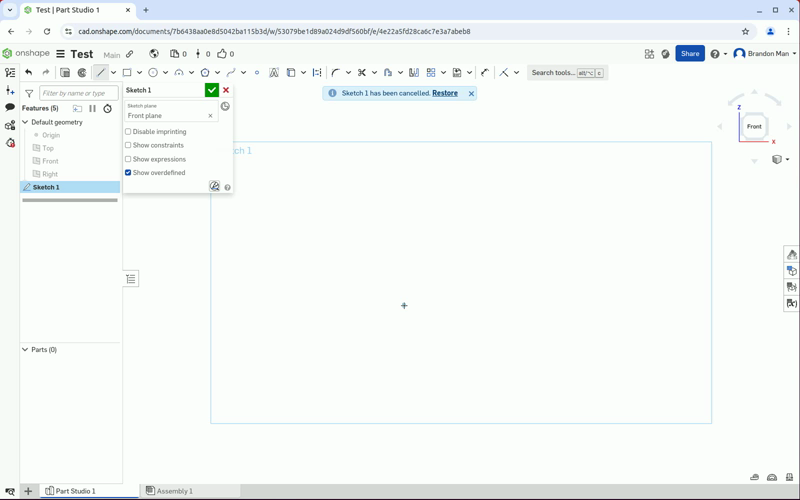
mouse_move(461, 330)
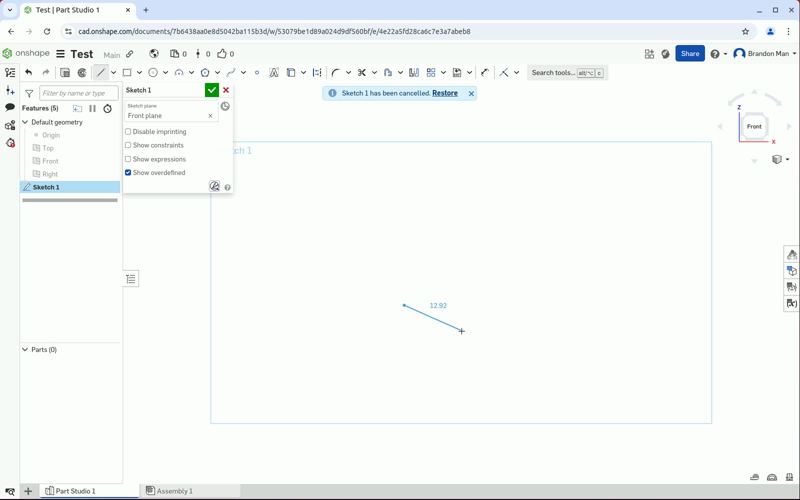
click(461, 330)
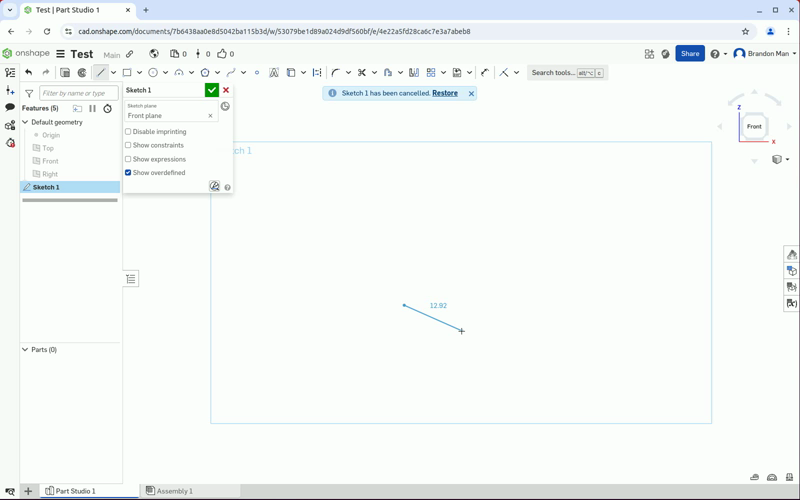
key_up(shift)
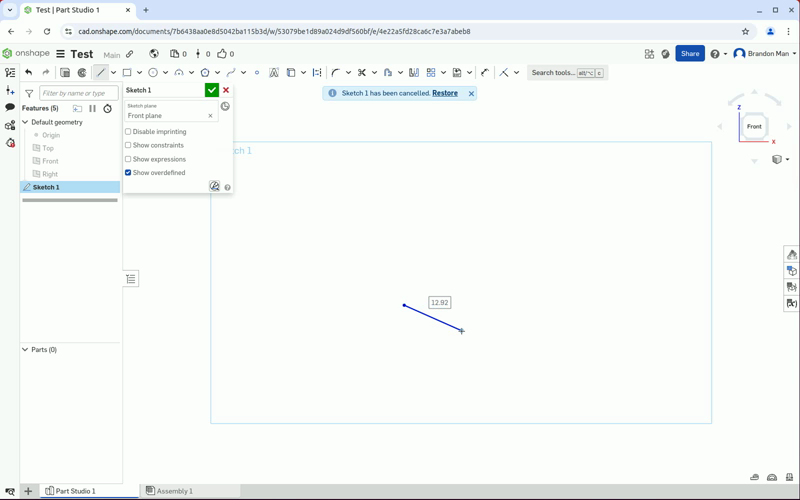
key_down(shift)
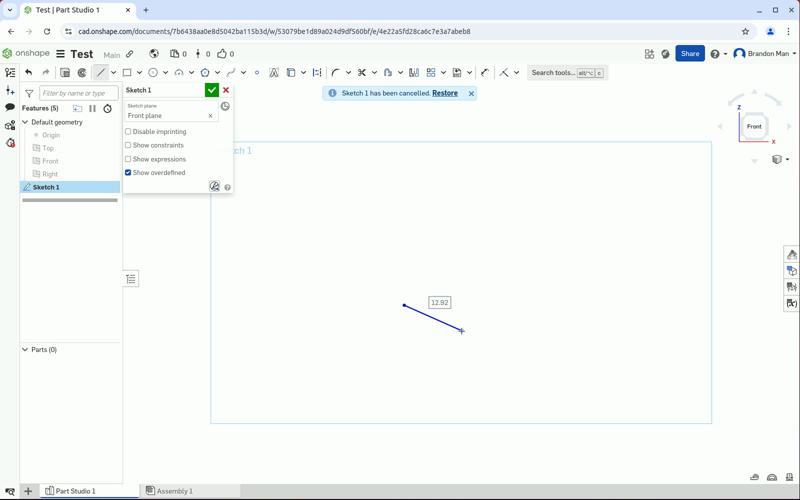
mouse_move(480, 395)
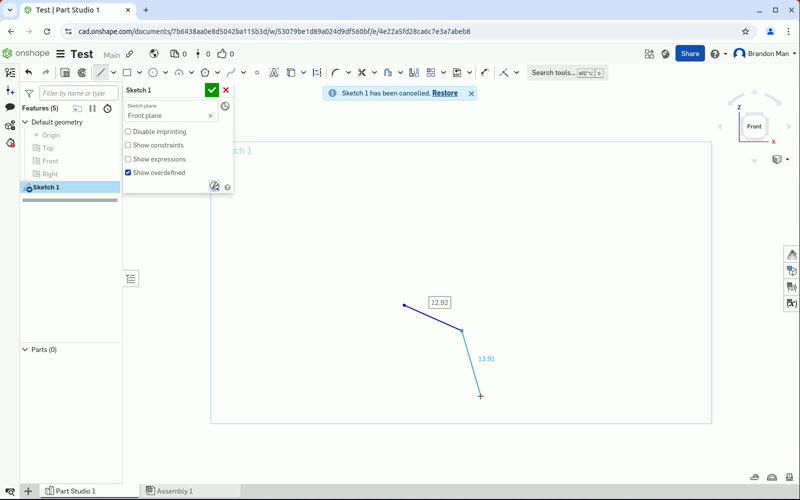
click(480, 395)
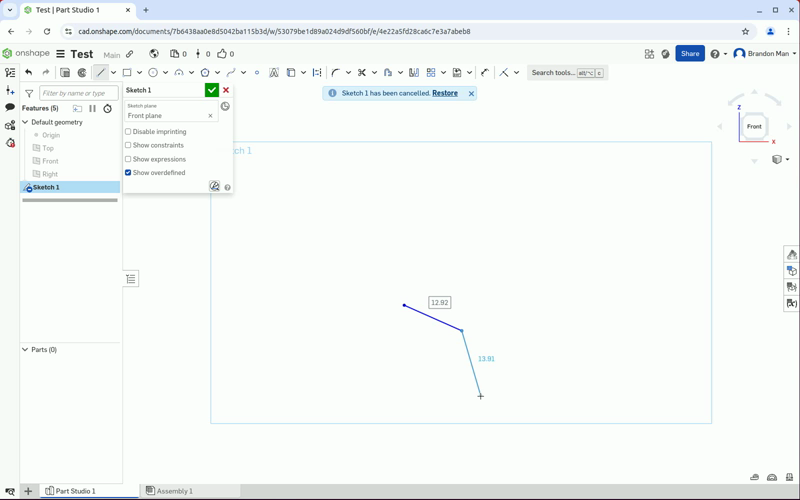
key_up(shift)
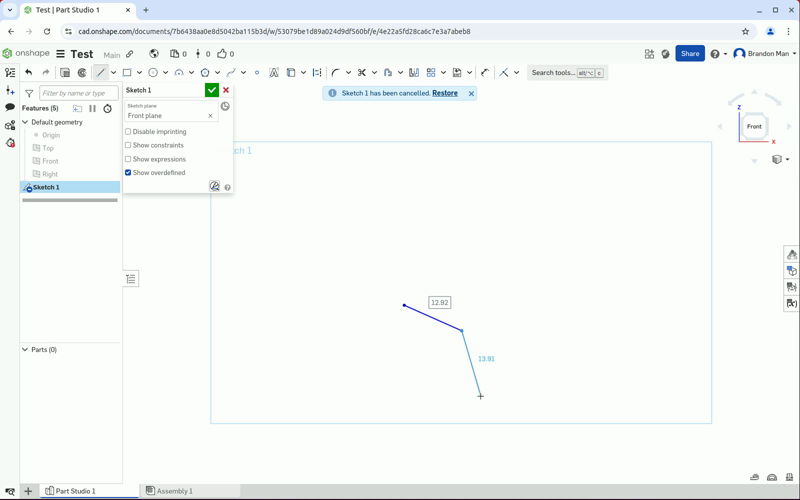
key_down(shift)
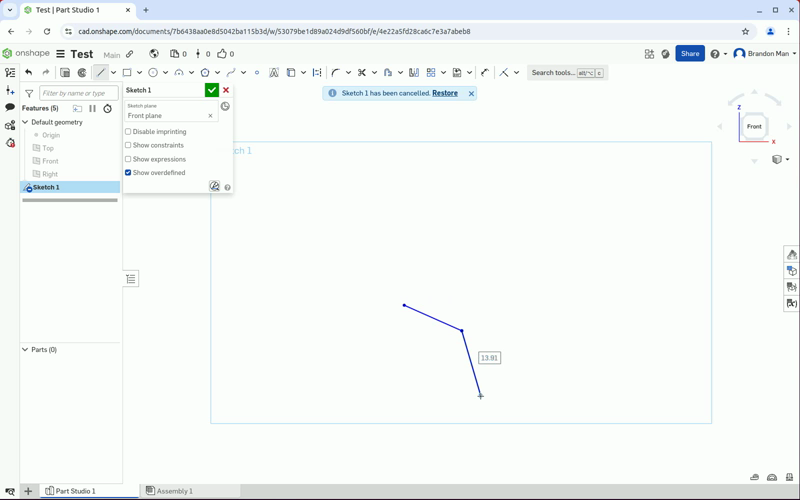
mouse_move(498, 330)
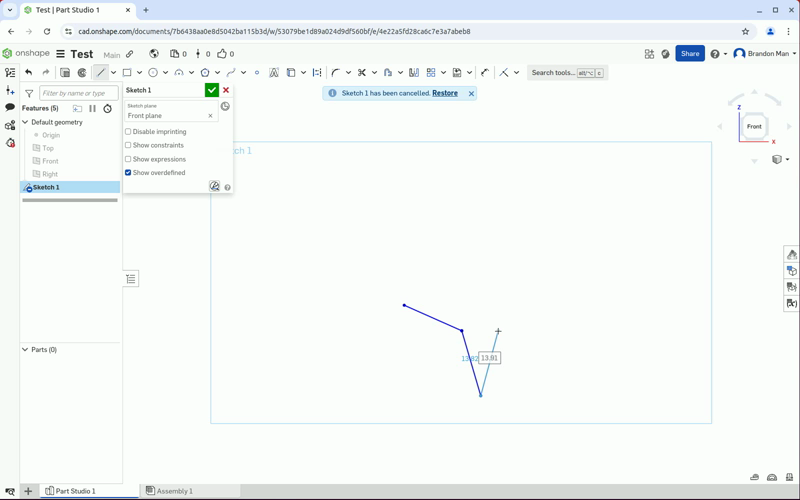
click(498, 330)
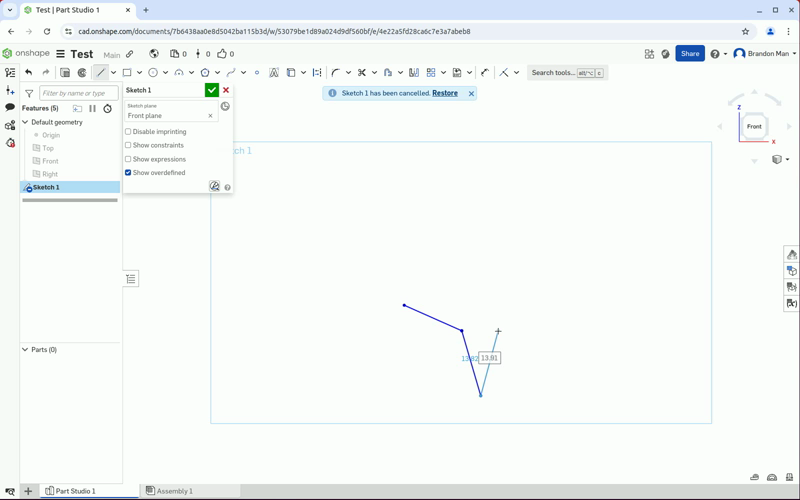
key_up(shift)
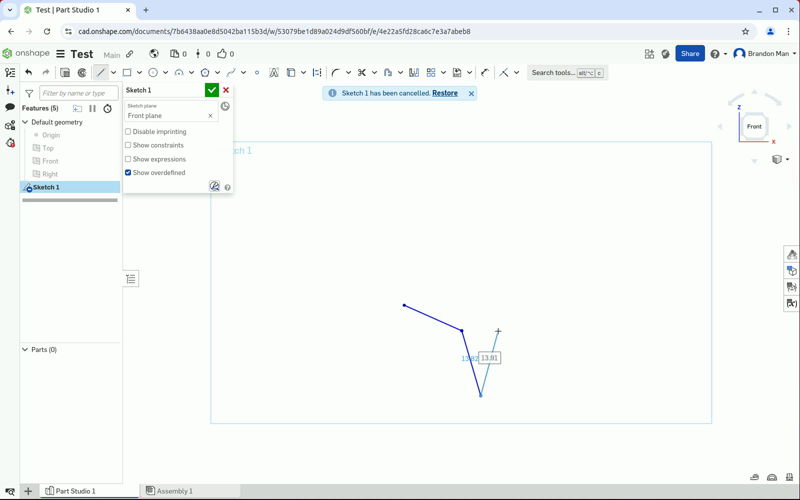
key_down(shift)
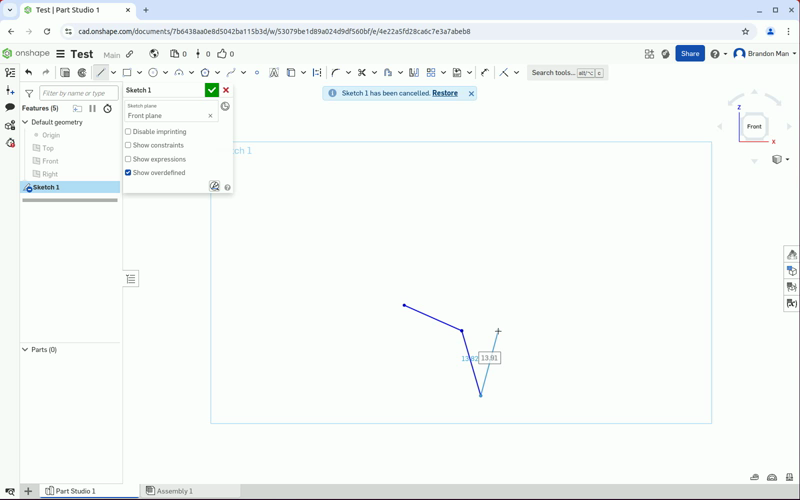
mouse_move(555, 305)
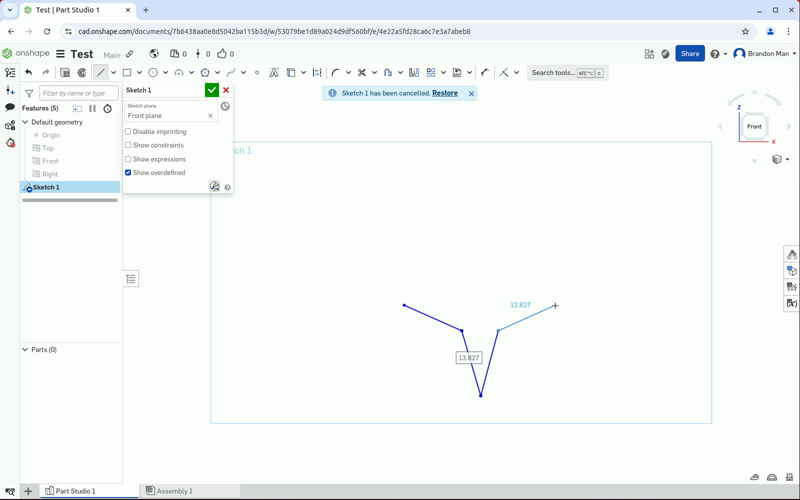
click(555, 305)
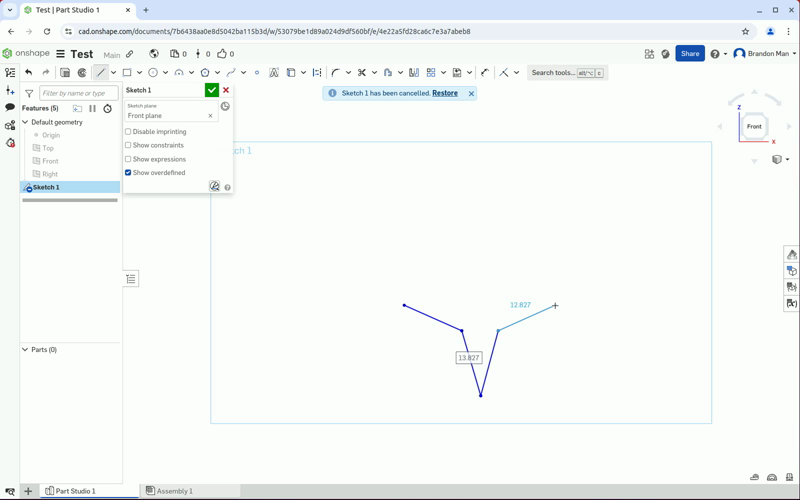
key_up(shift)
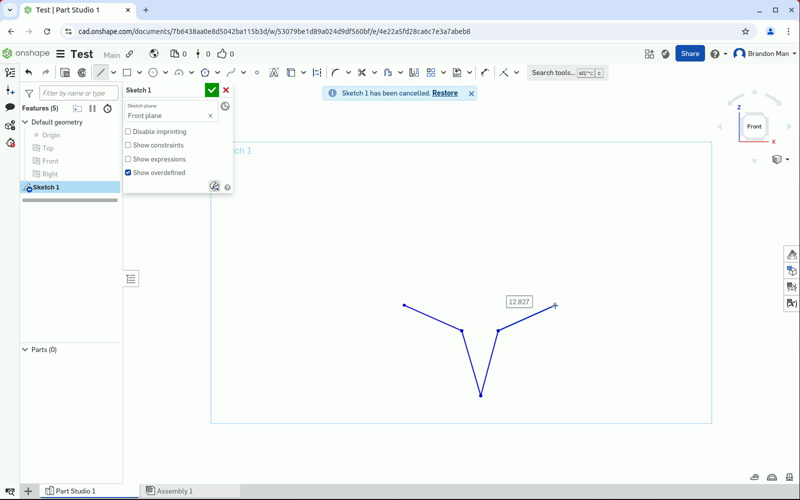
key_down(shift)
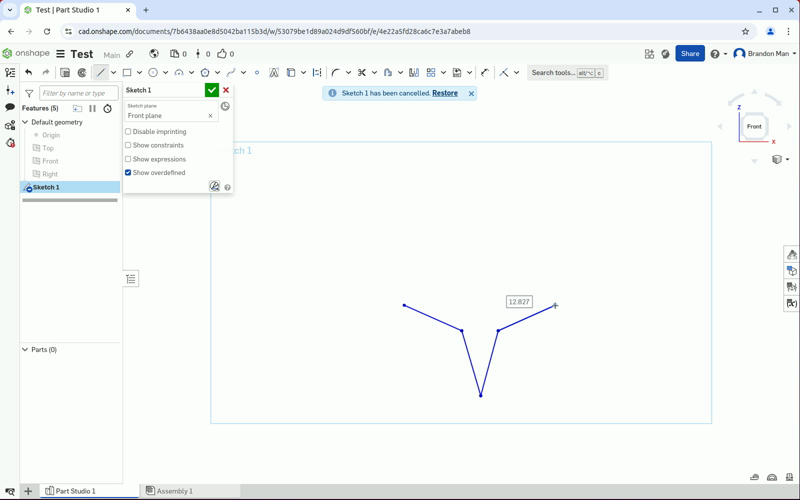
mouse_move(498, 282)
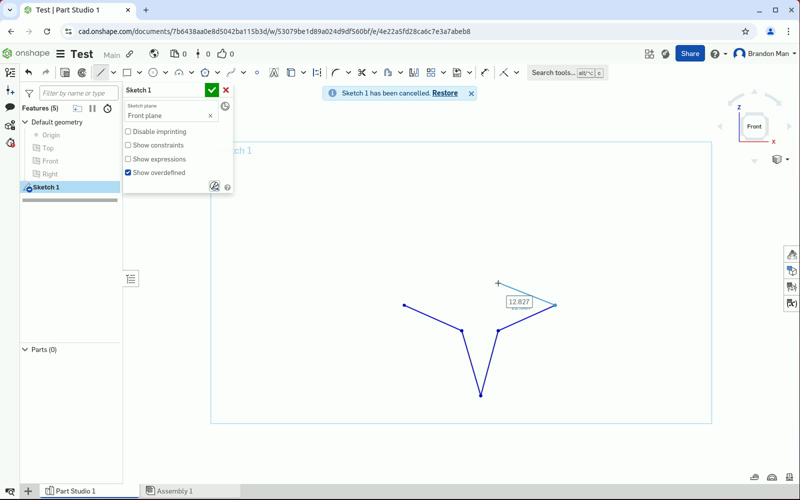
click(498, 282)
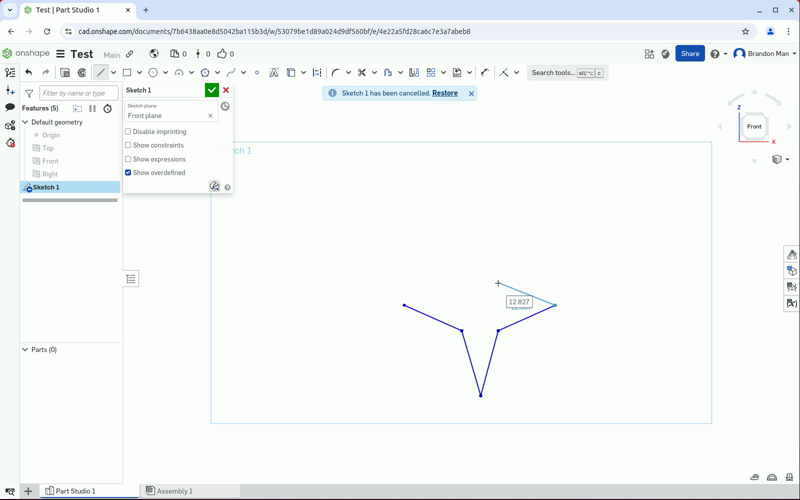
key_up(shift)
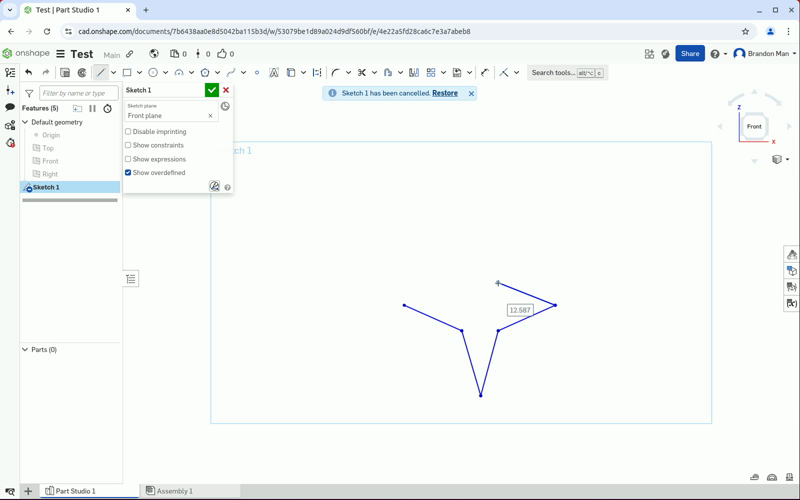
key_down(shift)
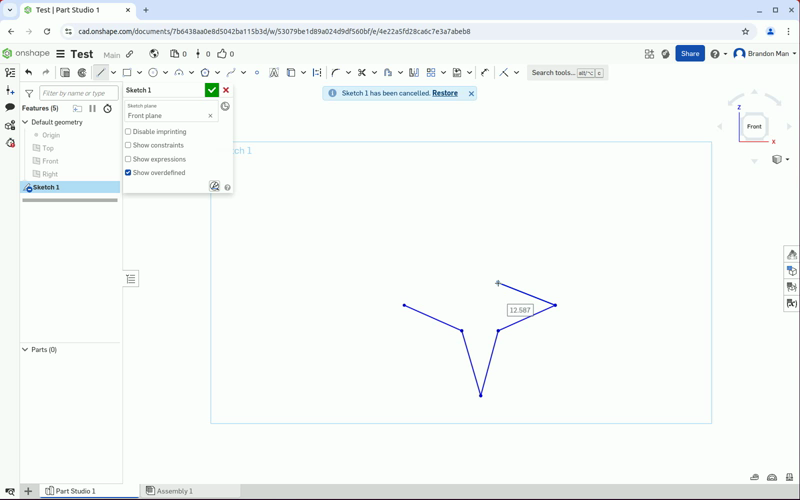
mouse_move(480, 217)
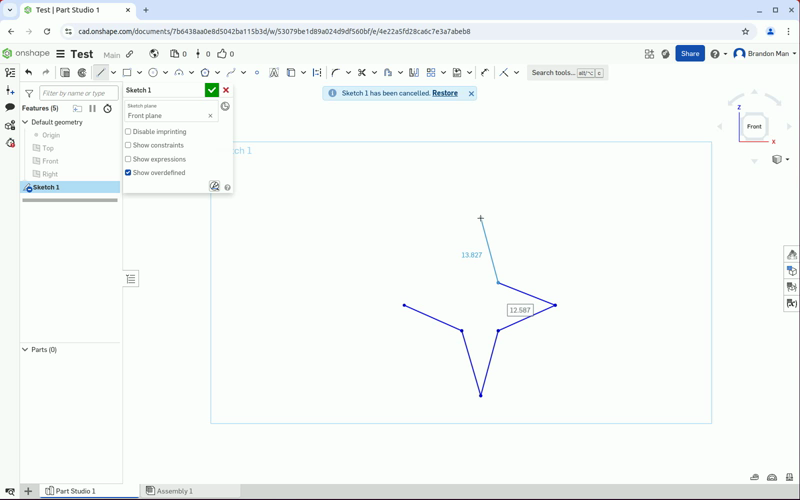
click(480, 217)
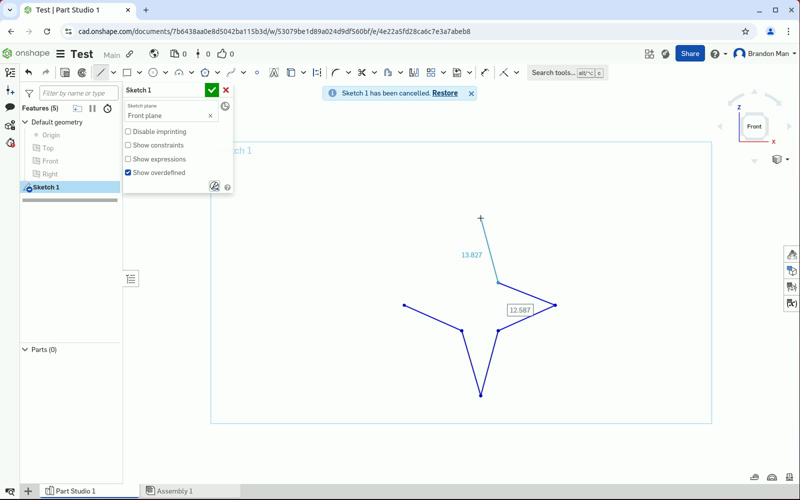
key_up(shift)
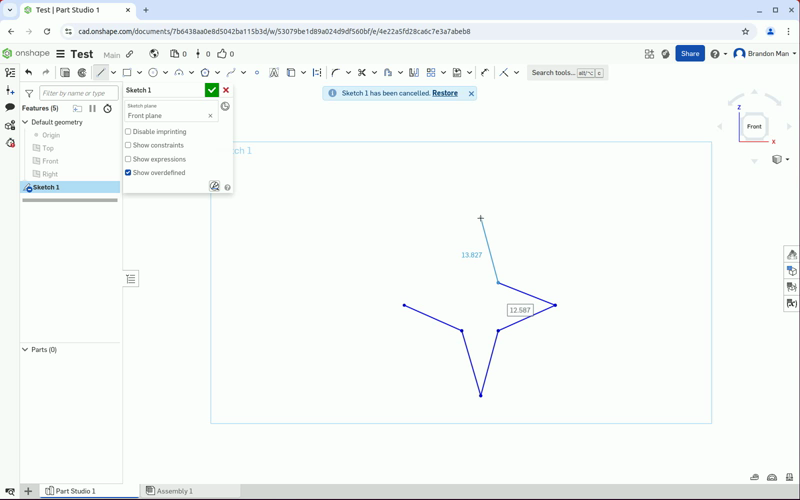
key_down(shift)
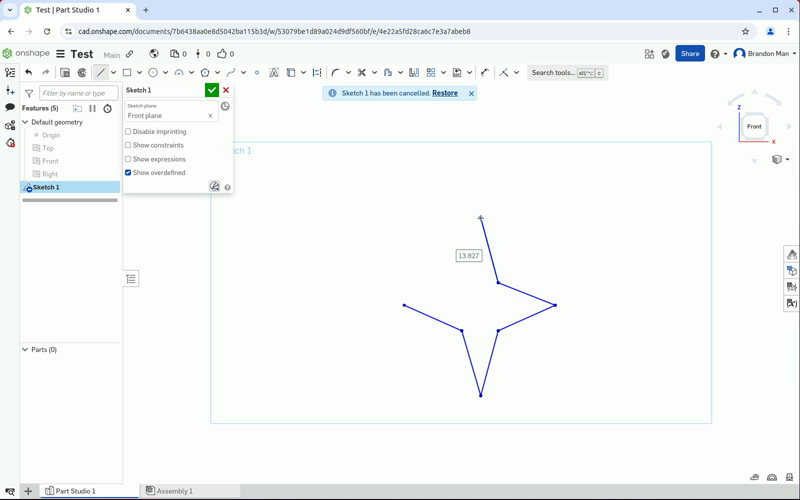
mouse_move(461, 282)
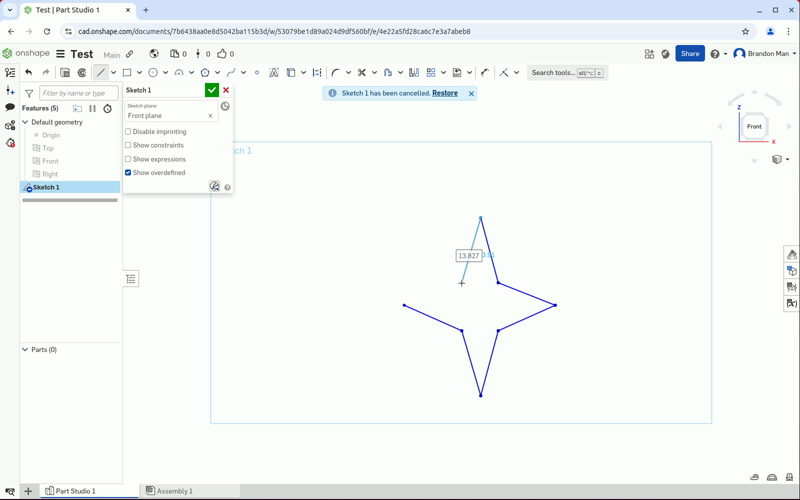
click(461, 282)
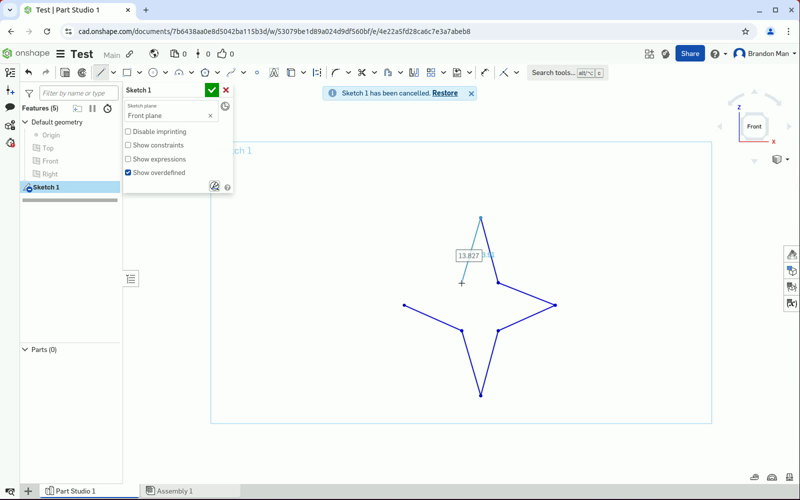
key_up(shift)
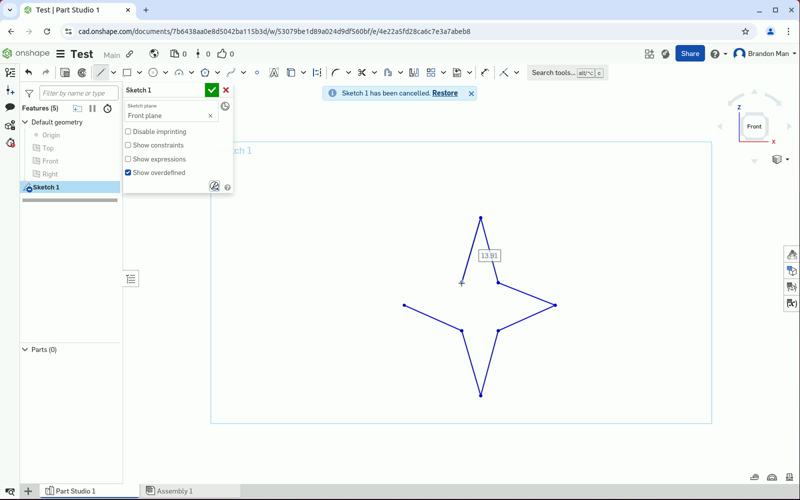
key_down(shift)
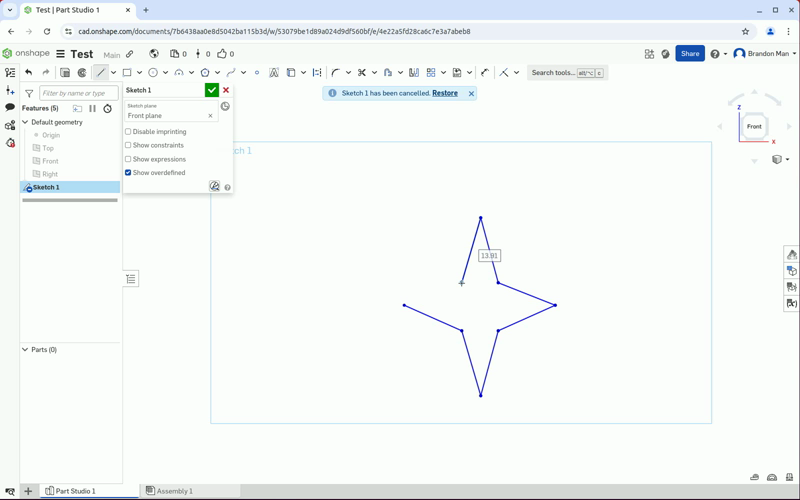
mouse_move(404, 305)
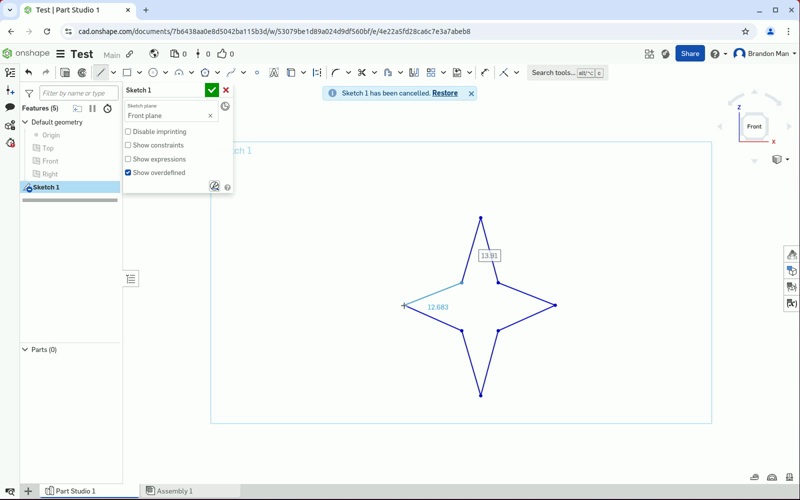
key_up(shift)
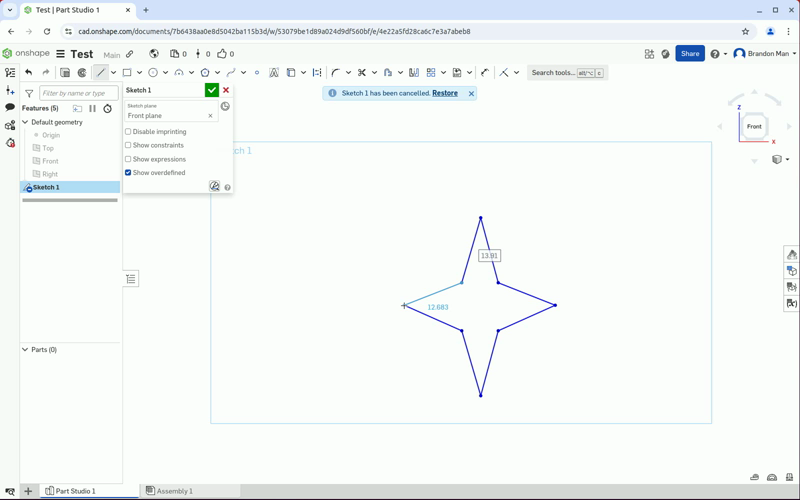
click(404, 305)
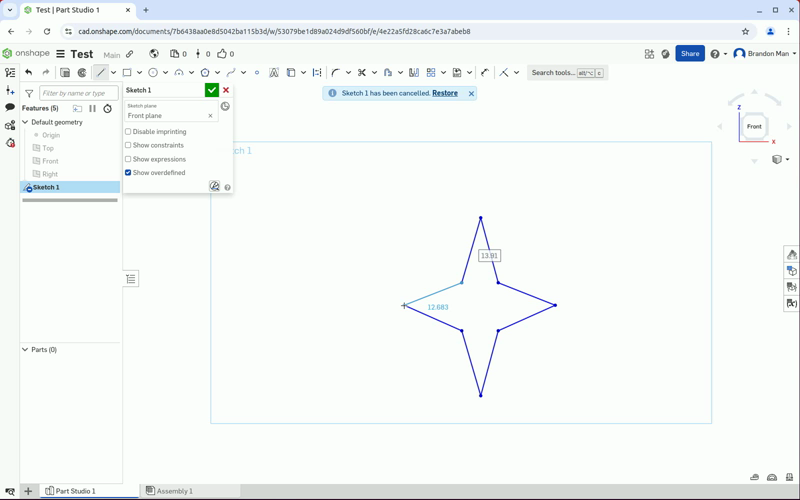
key(esc)
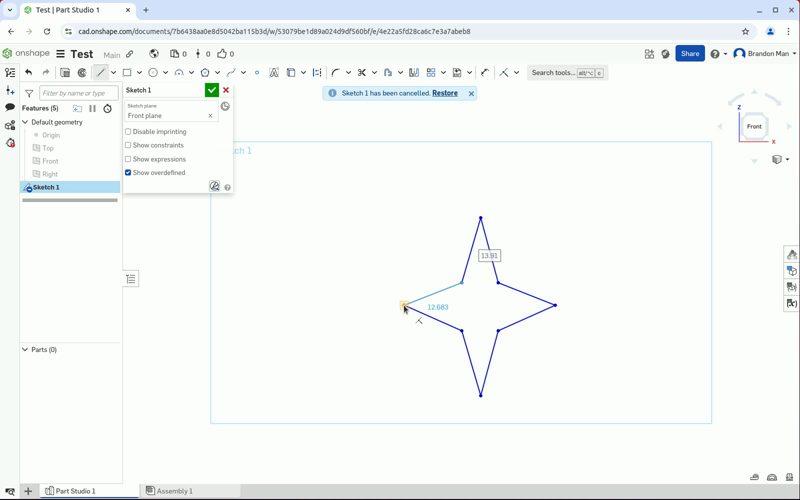
mouse_move(480, 317)
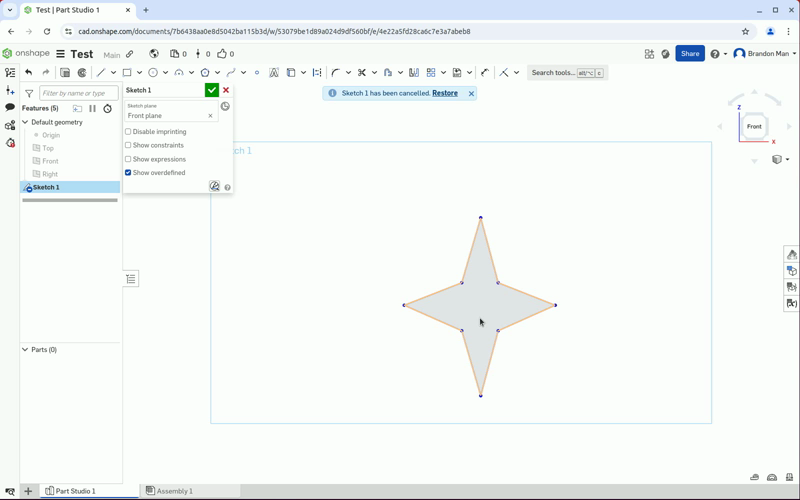
click(480, 317)
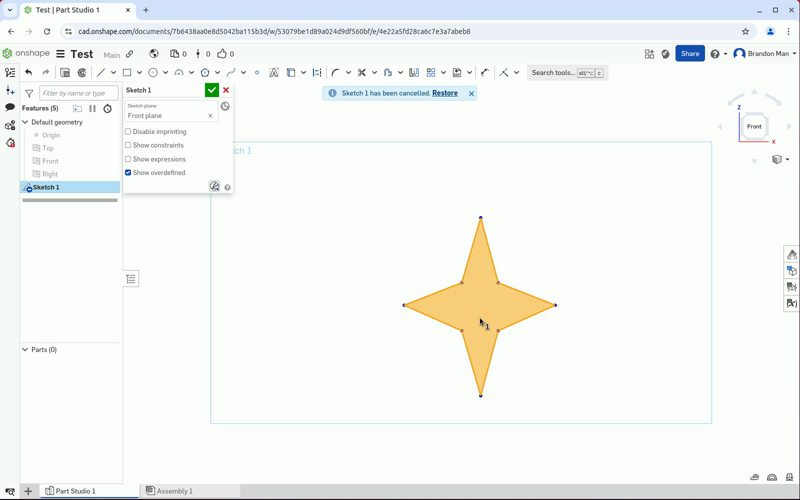
mouse_move(73, 352)
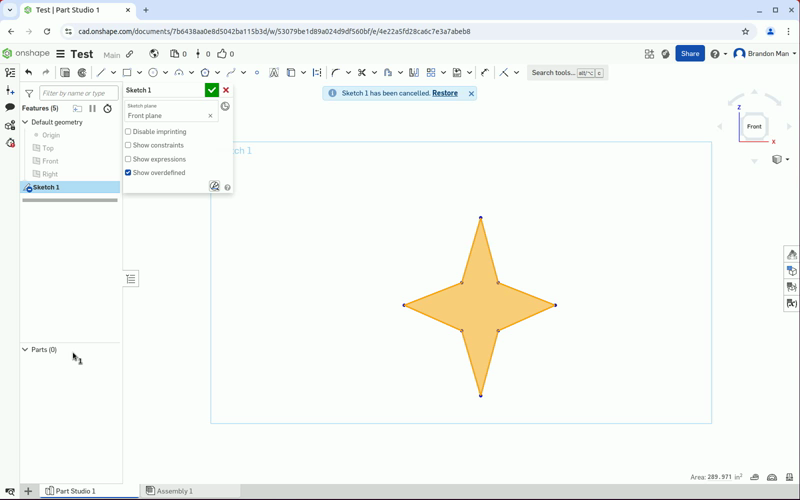
key(shift+y)
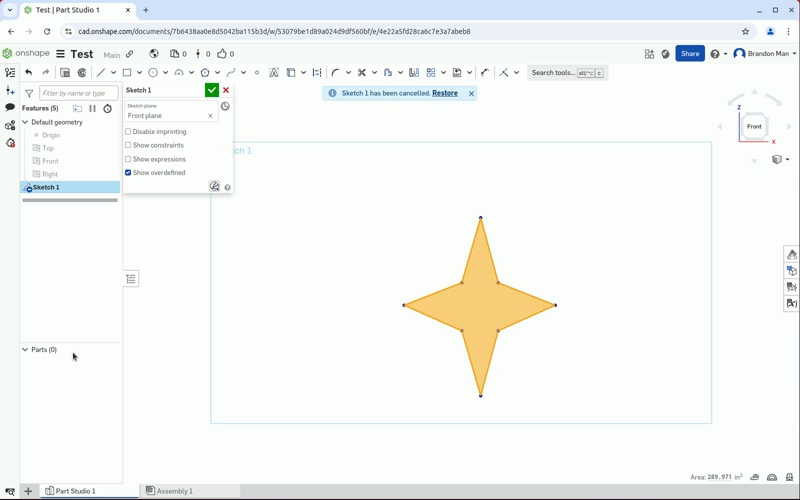
key(shift+e)
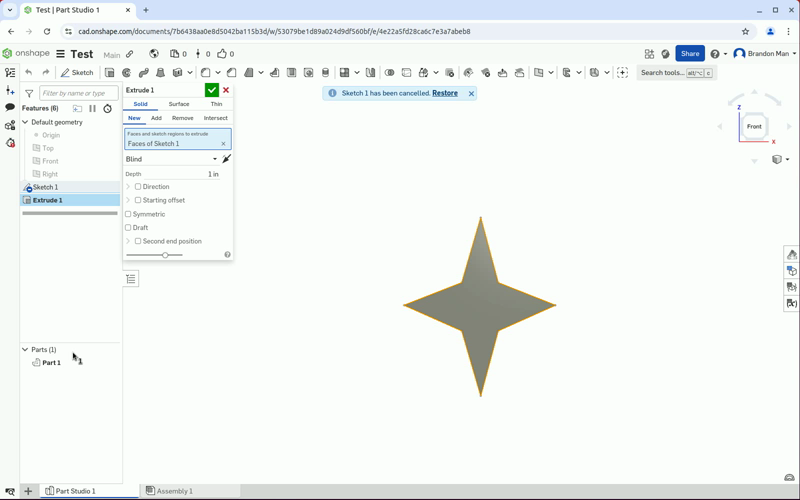
mouse_move(143, 106)
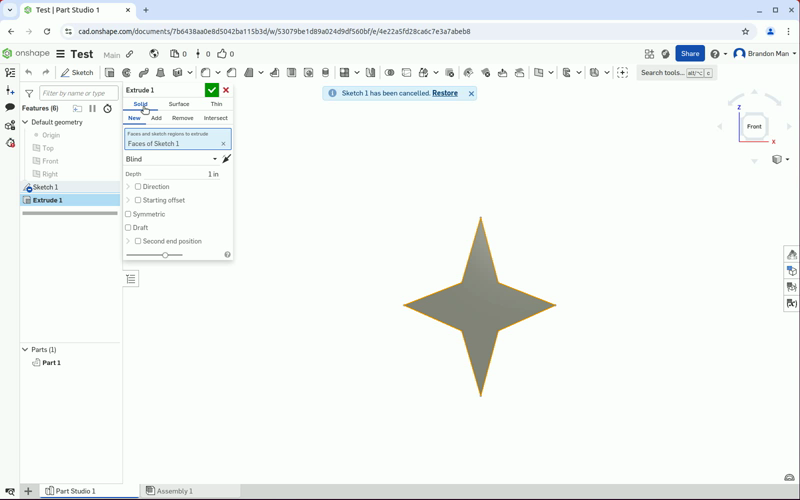
click(143, 106)
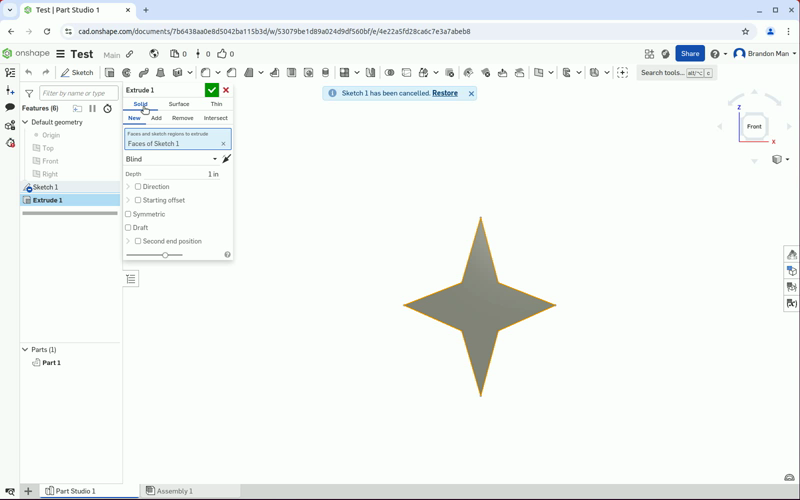
mouse_move(137, 120)
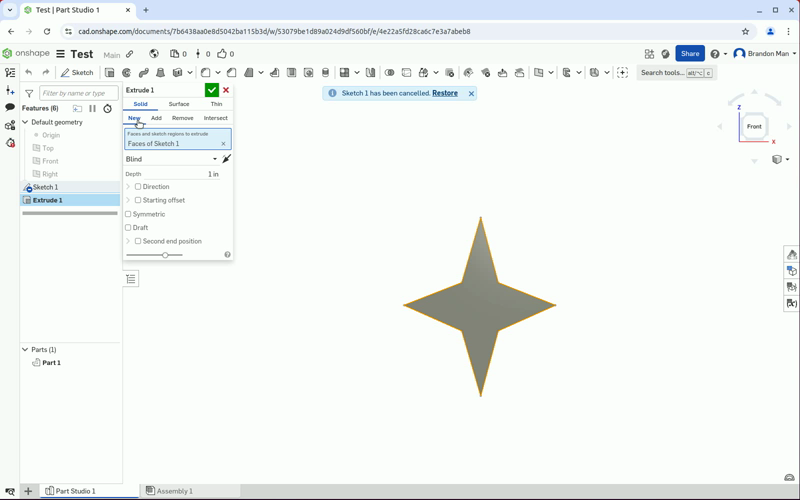
click(137, 120)
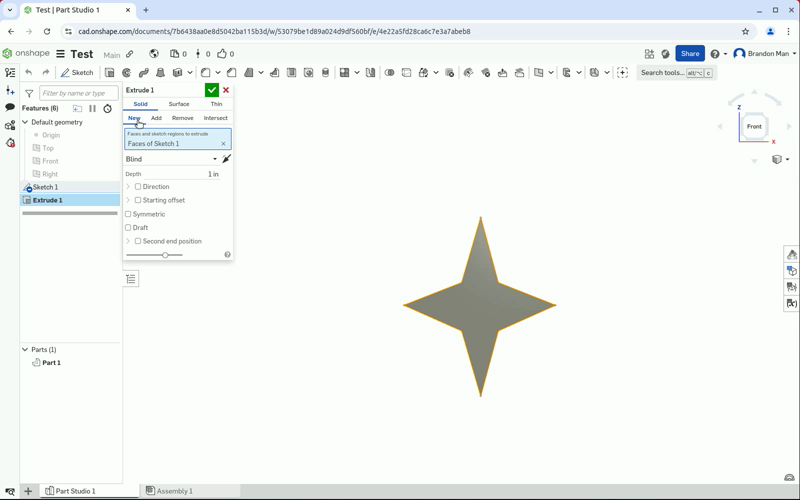
key(tab, 4)
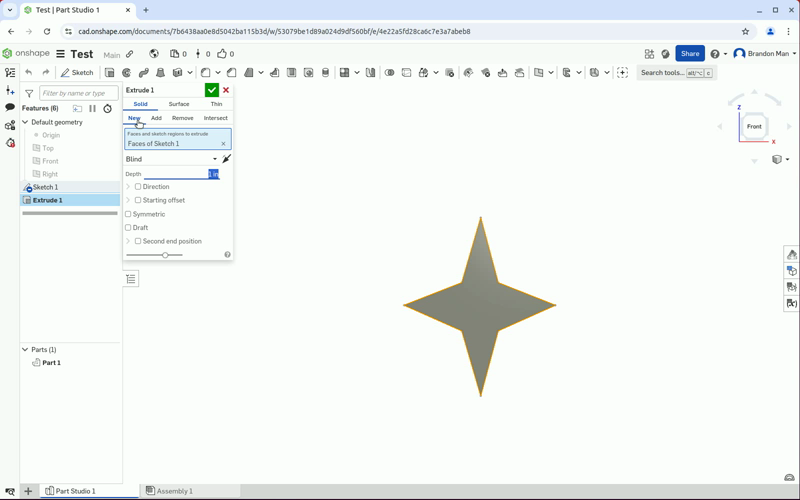
text(8.425)
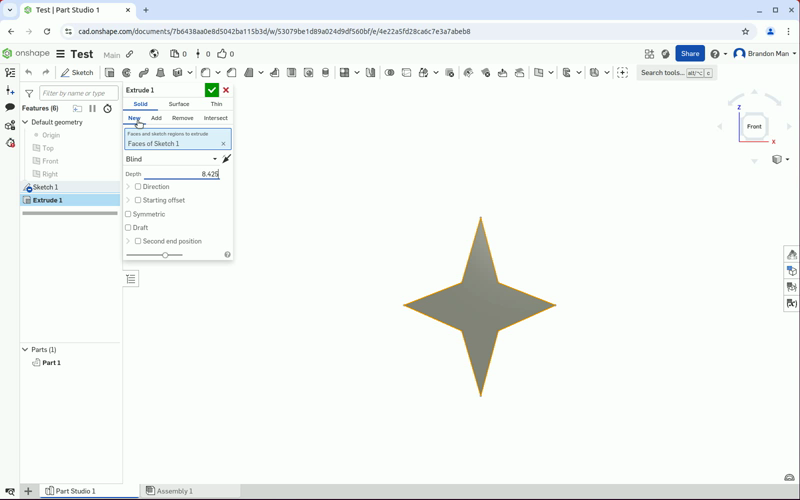
key(enter)
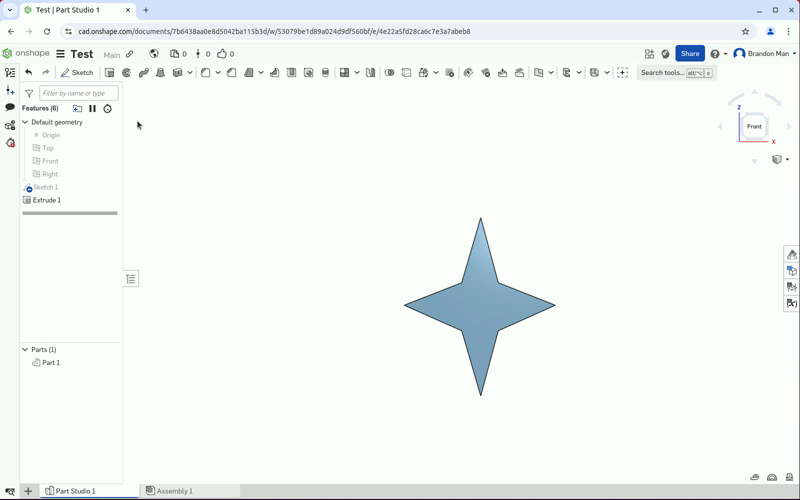
key(shift+h)
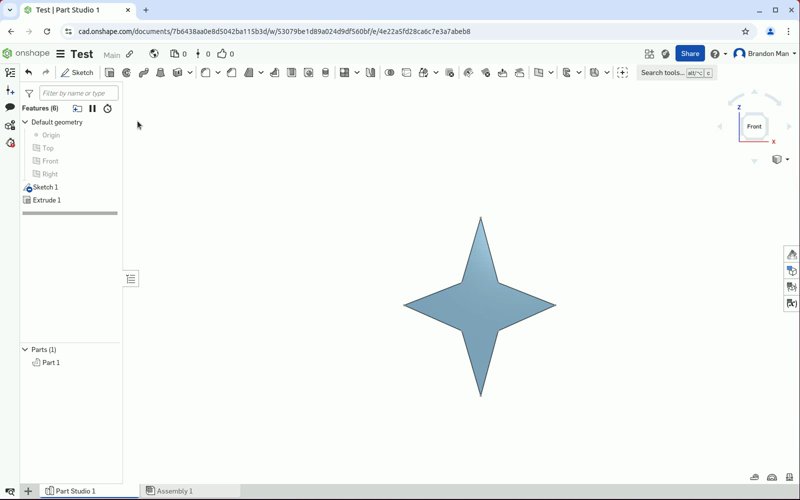
key(shift+h)
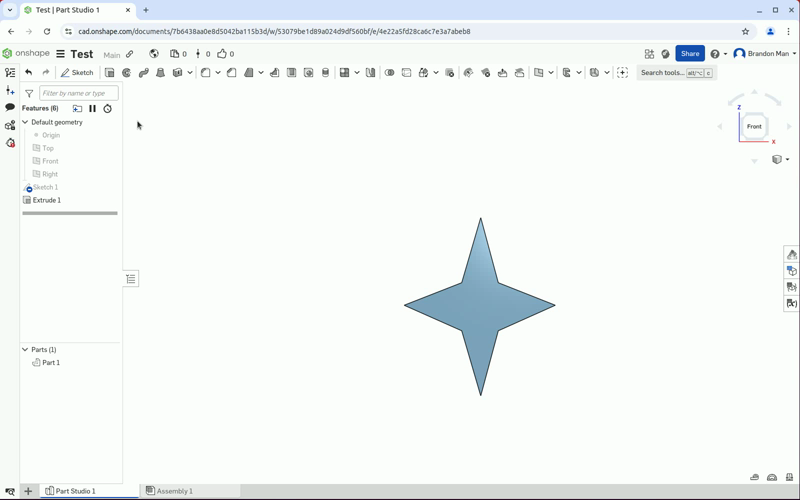
mouse_move(73, 189)
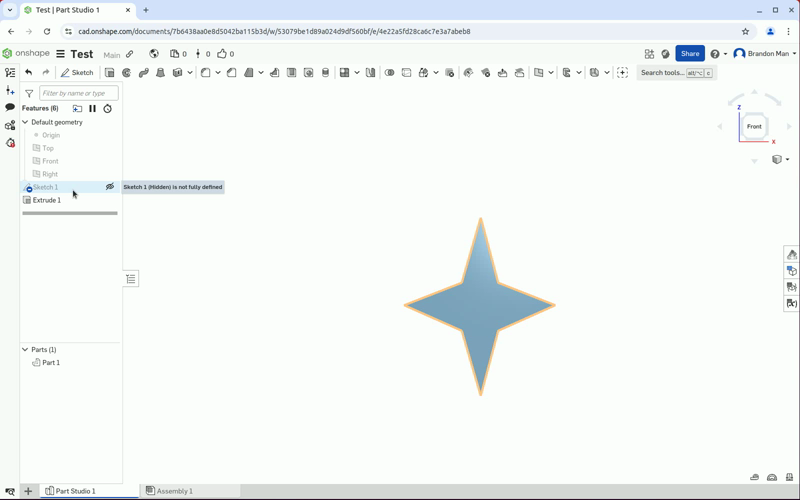
click(73, 189)
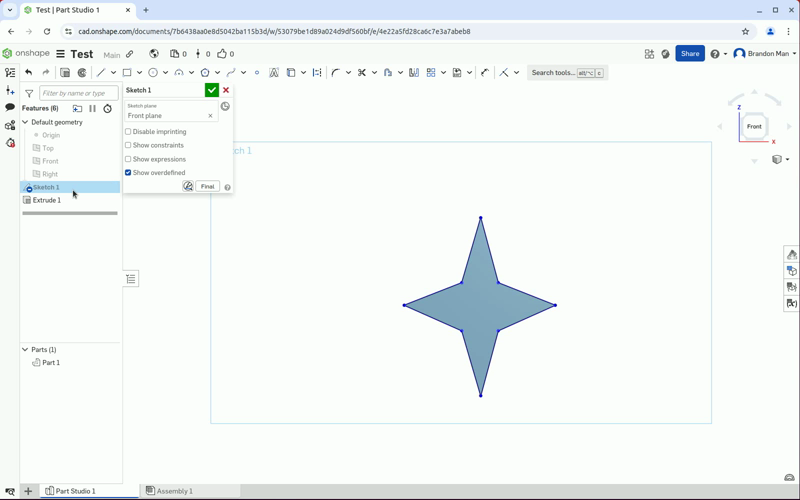
mouse_move(229, 92)
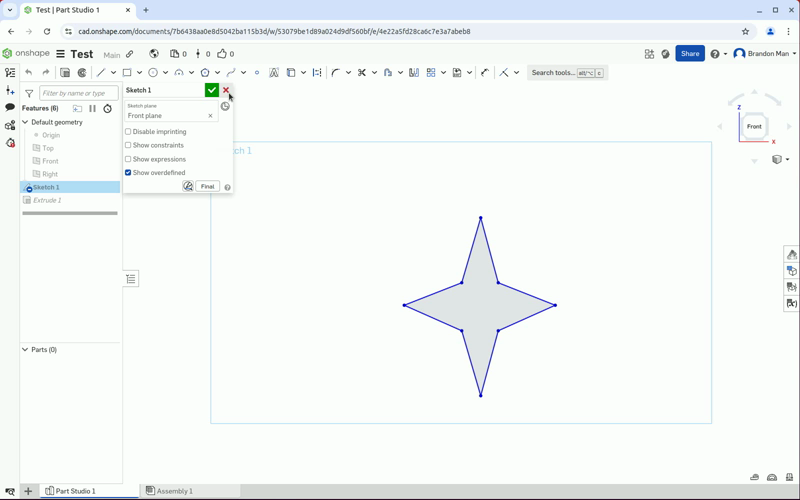
click(229, 92)
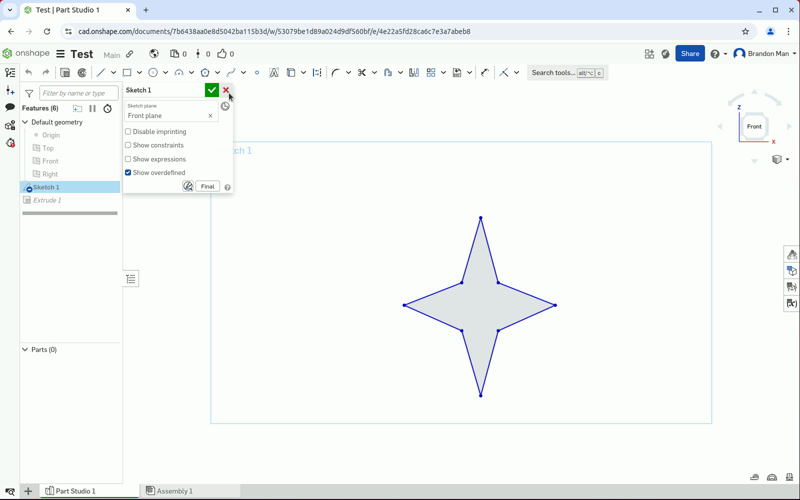
key(shift+s)
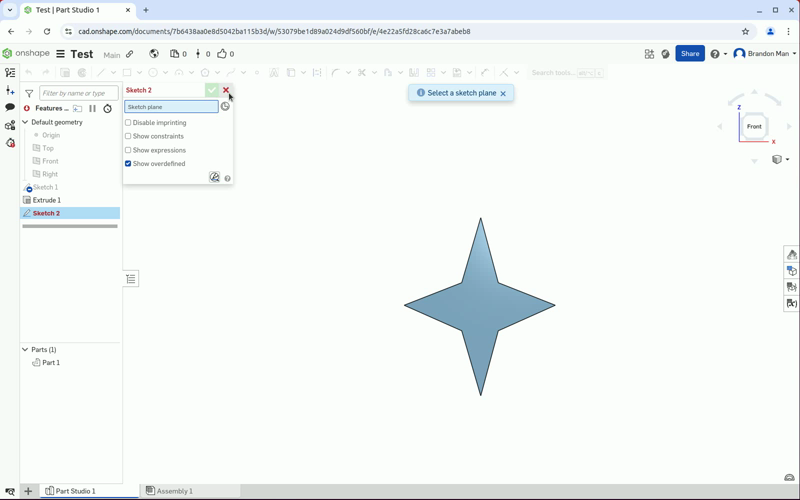
mouse_move(73, 163)
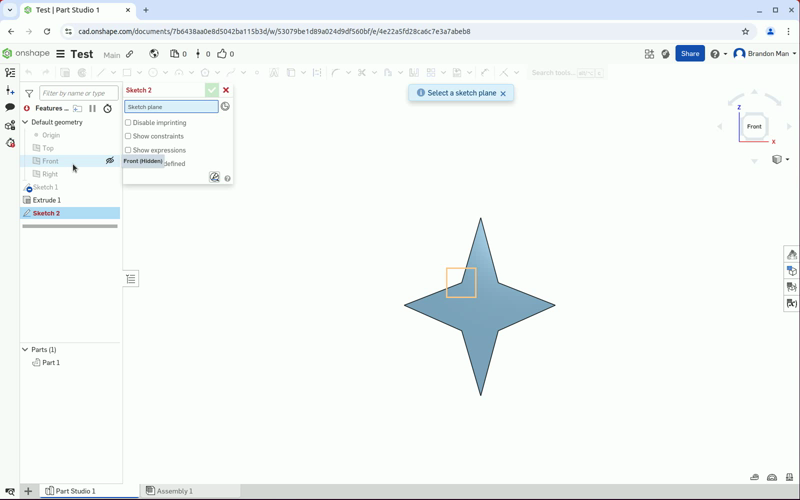
click(73, 163)
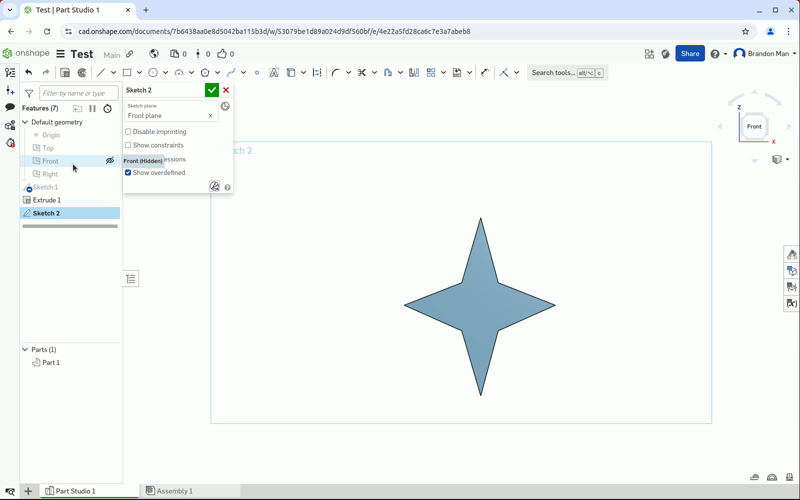
mouse_move(73, 352)
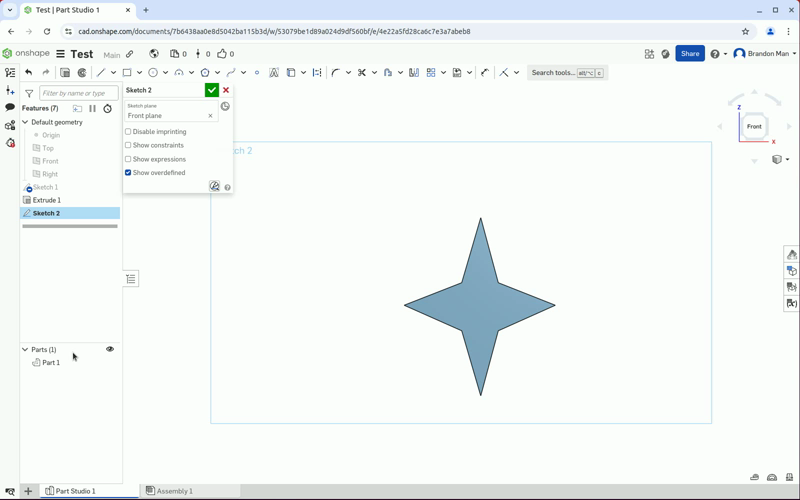
key(y)
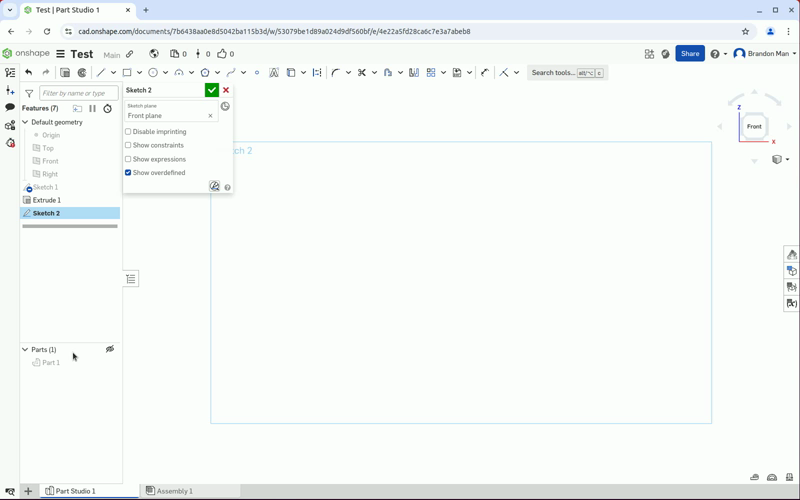
key(l)
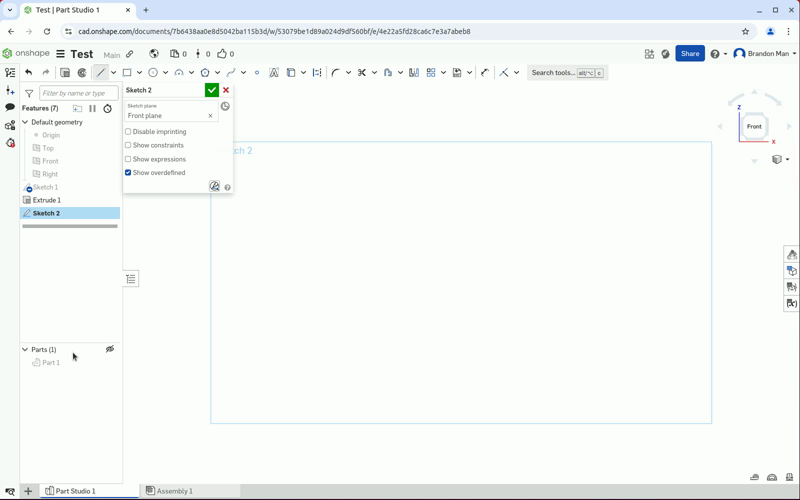
key_down(shift)
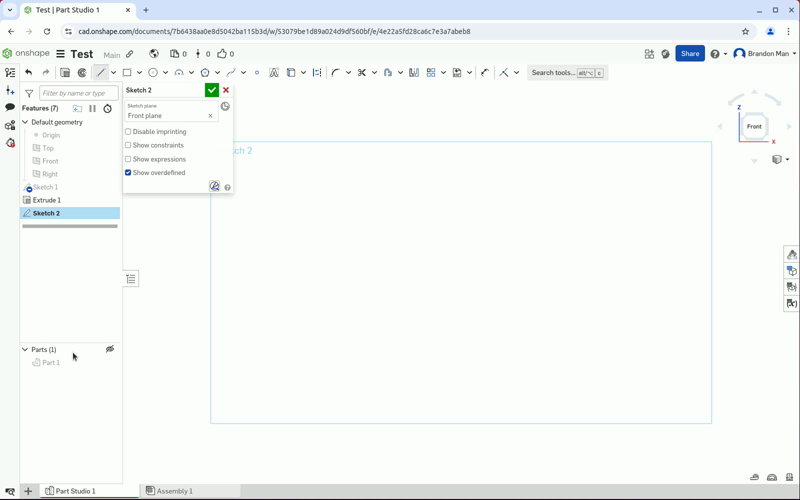
mouse_move(404, 305)
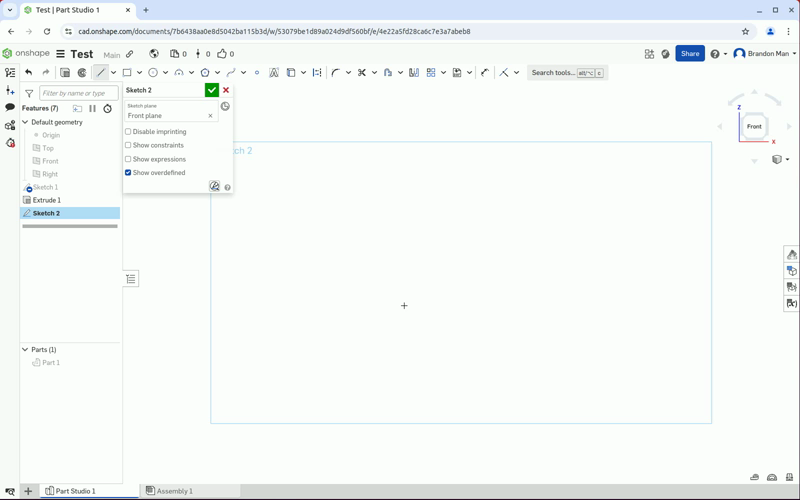
click(404, 305)
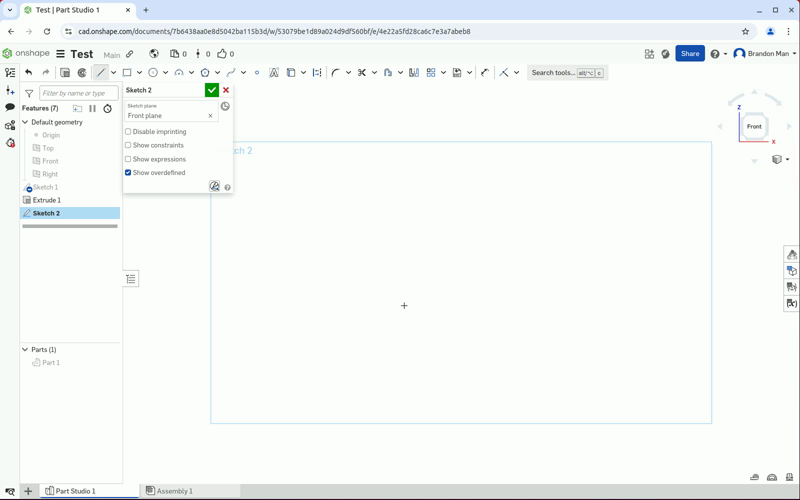
key_up(shift)
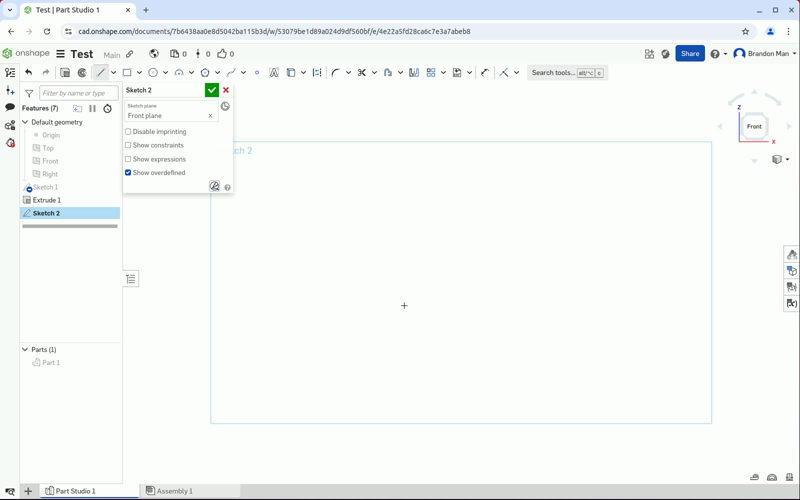
key_down(shift)
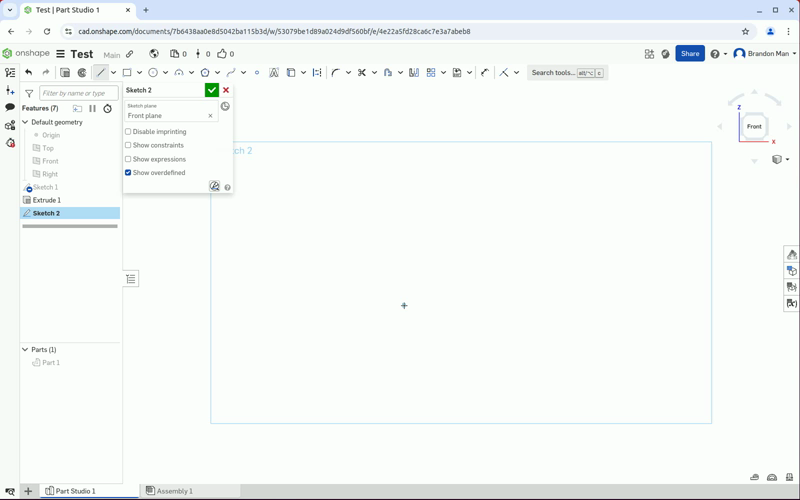
mouse_move(461, 330)
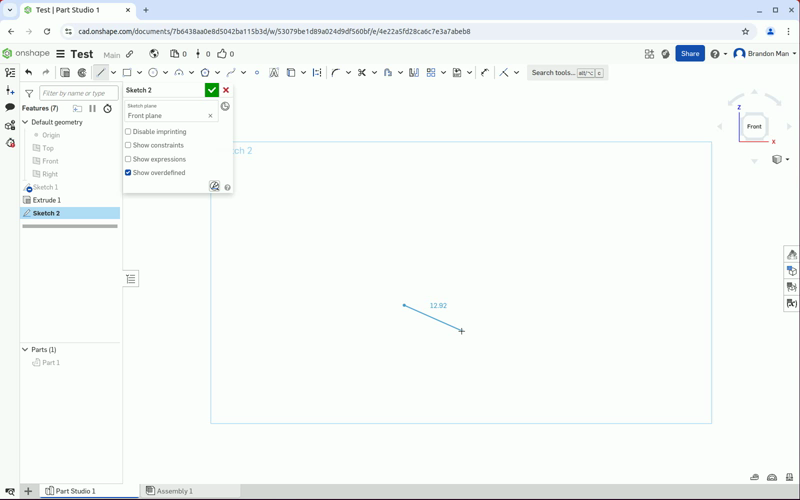
click(461, 330)
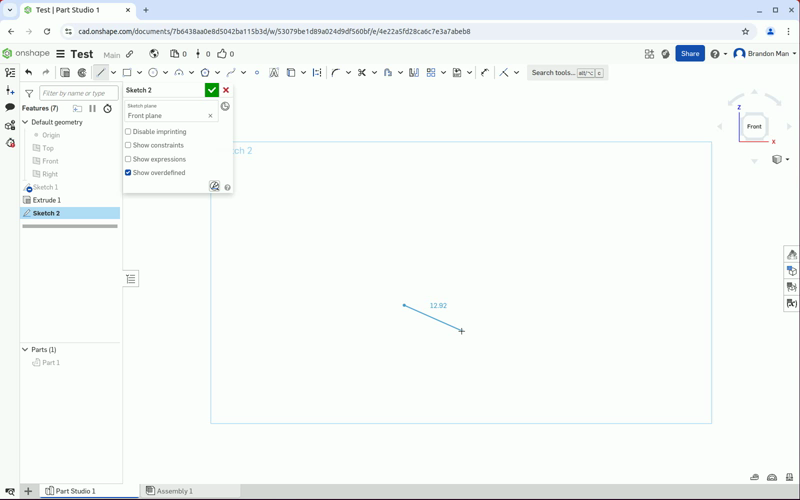
key_up(shift)
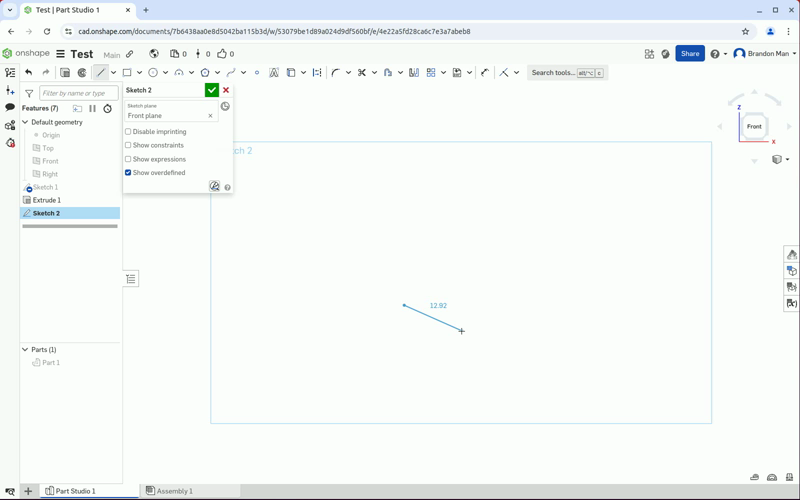
key_down(shift)
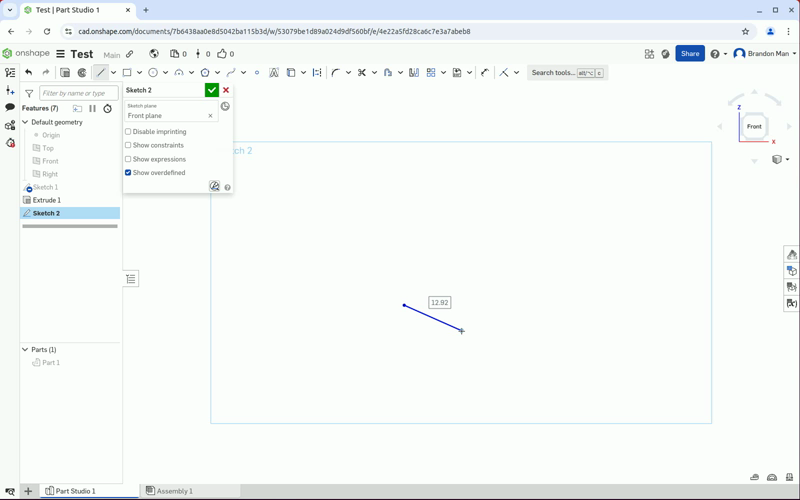
mouse_move(480, 395)
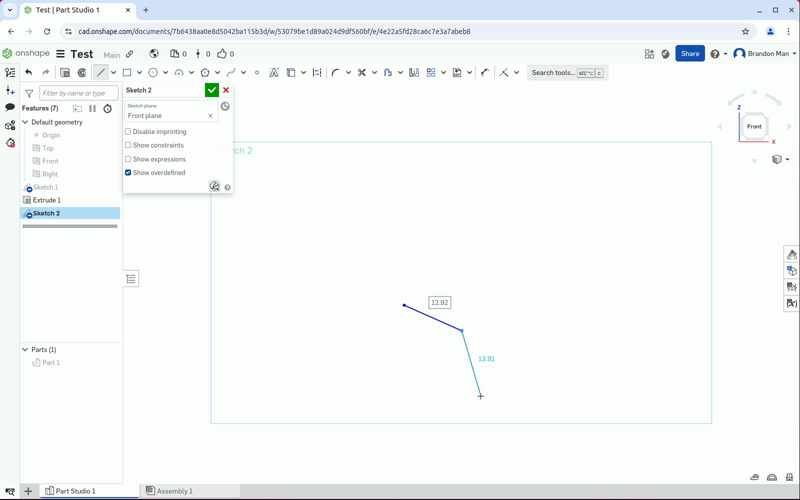
click(480, 395)
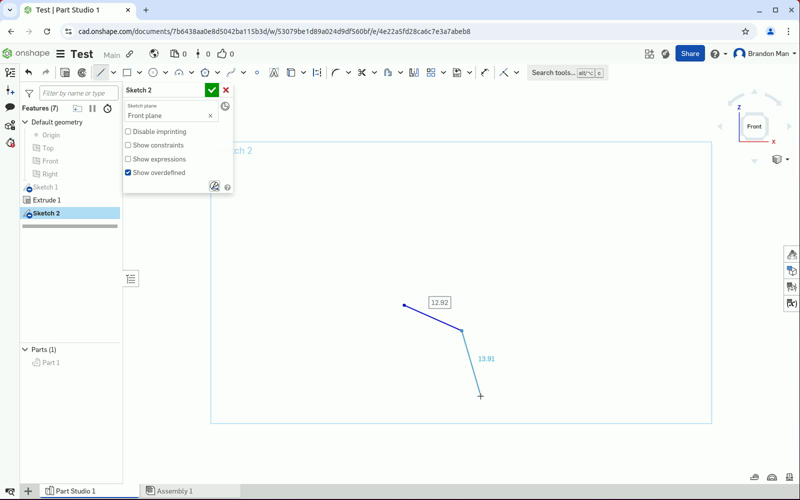
key_up(shift)
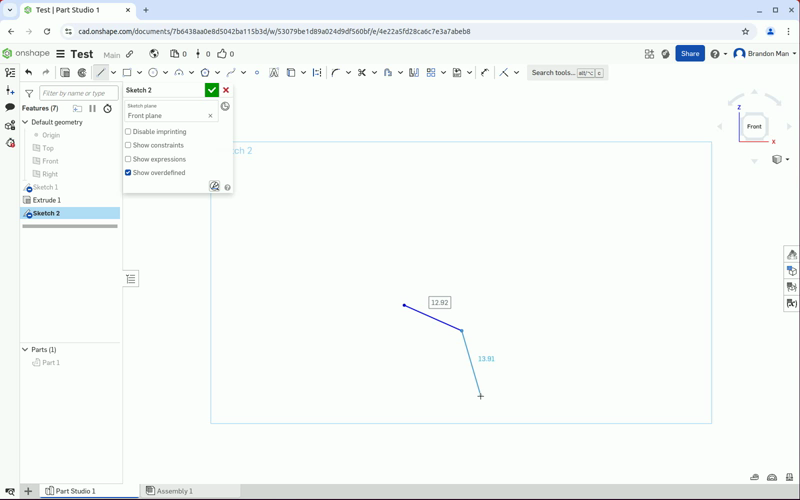
key_down(shift)
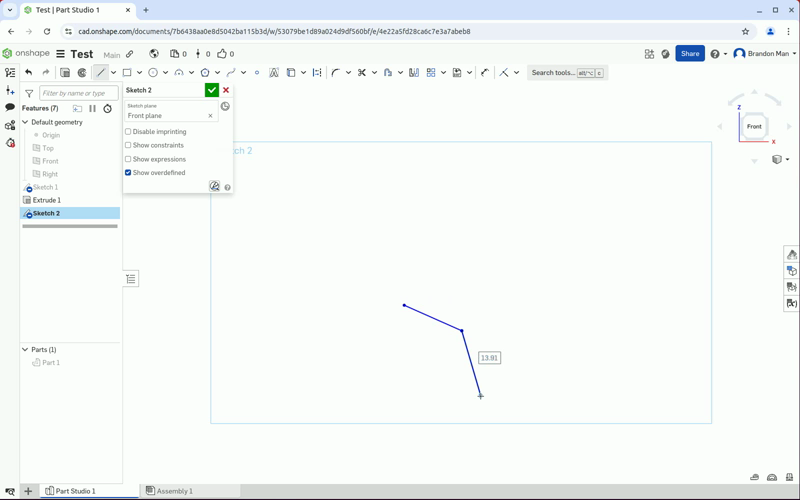
mouse_move(498, 330)
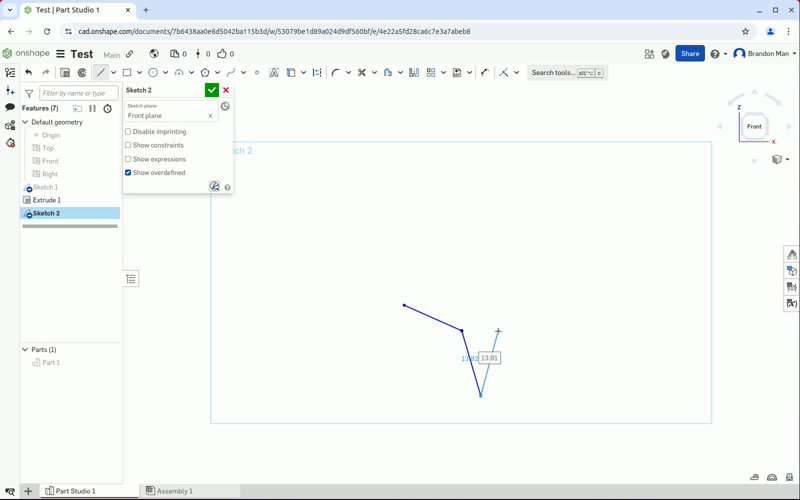
click(498, 330)
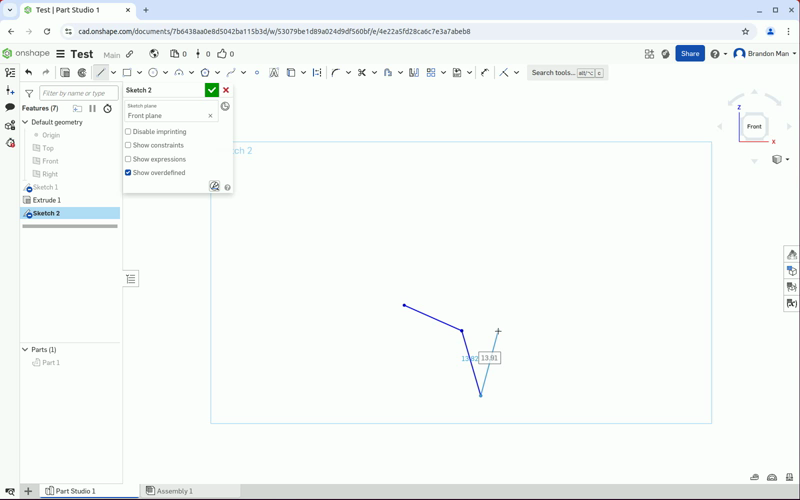
key_up(shift)
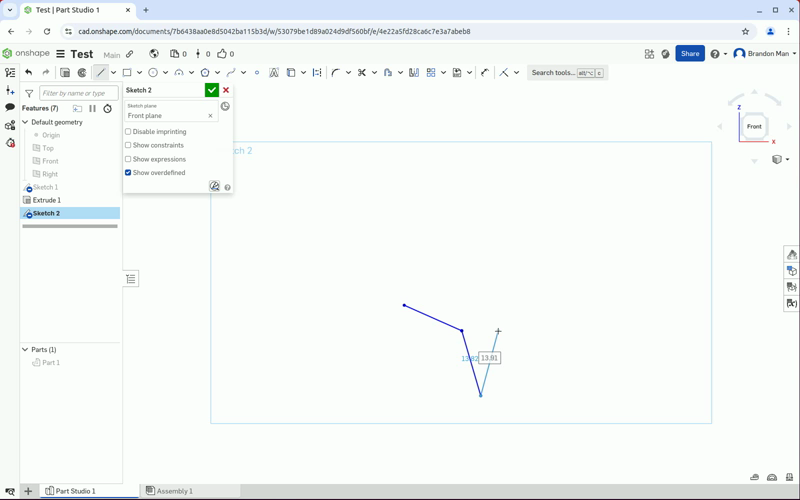
key_down(shift)
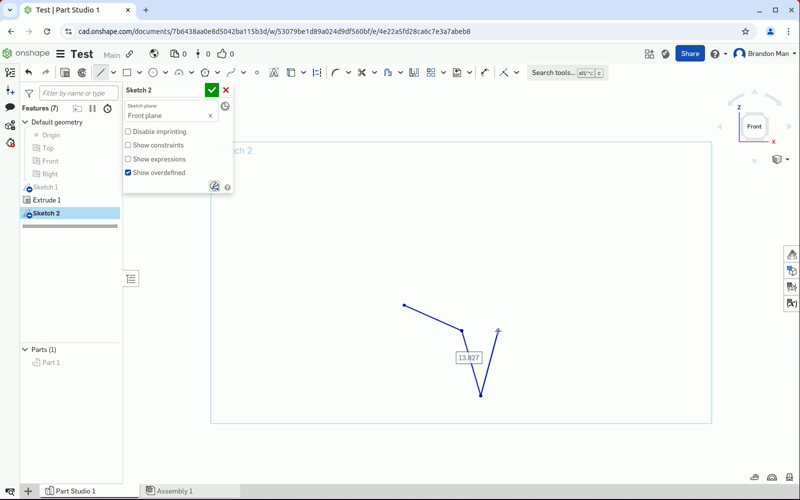
mouse_move(555, 305)
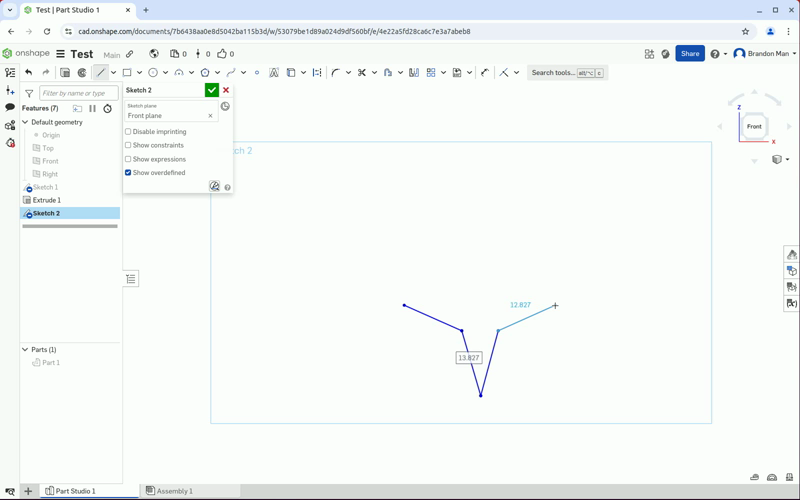
click(555, 305)
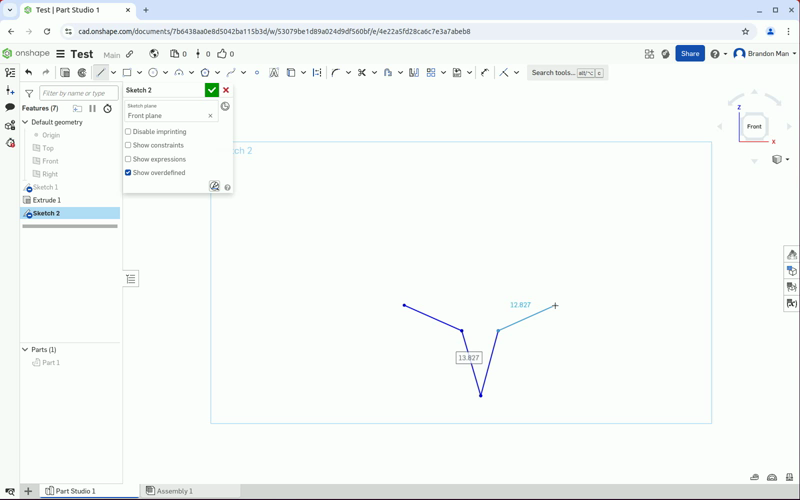
key_up(shift)
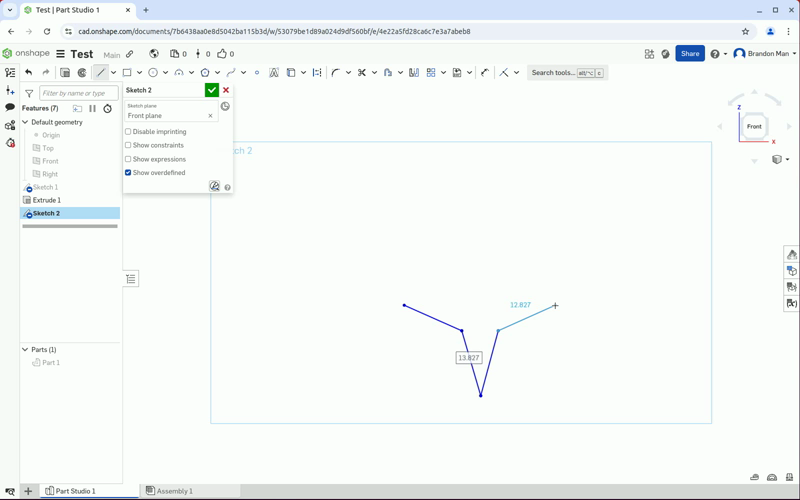
key_down(shift)
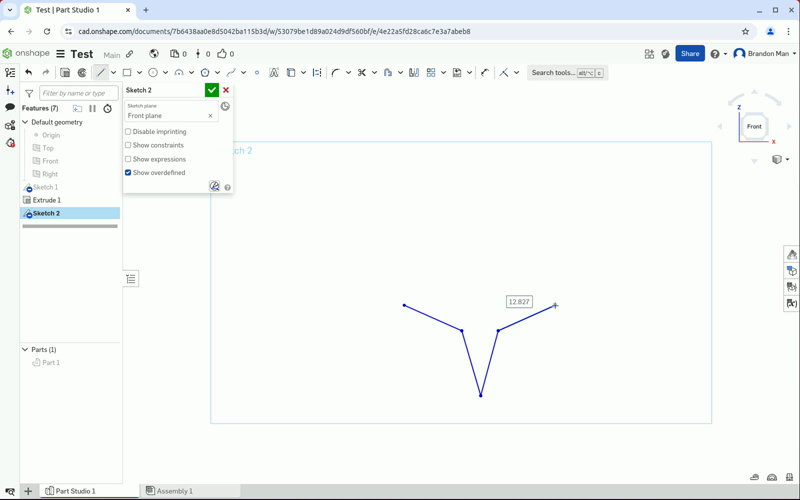
mouse_move(498, 282)
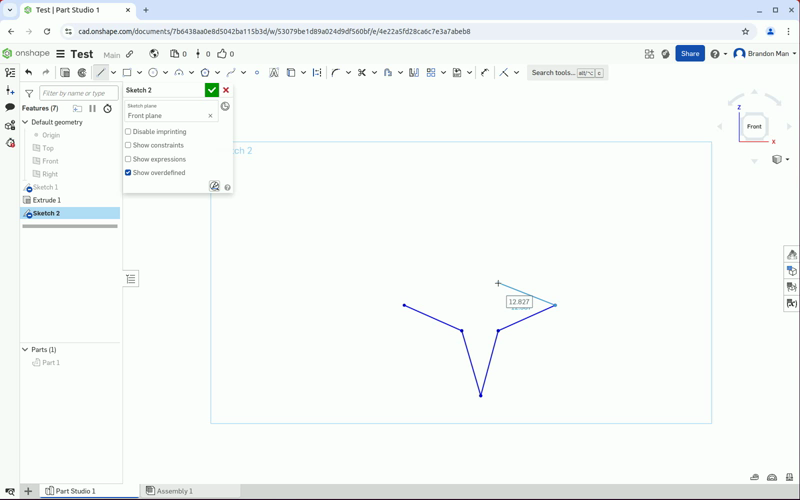
click(498, 282)
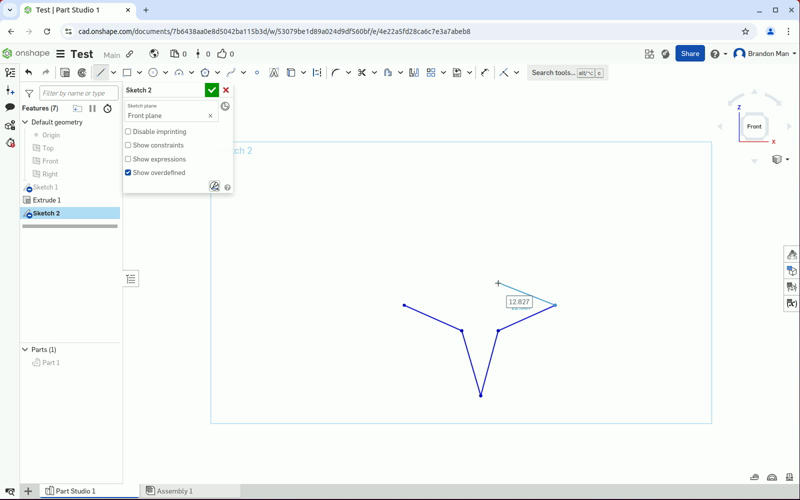
key_up(shift)
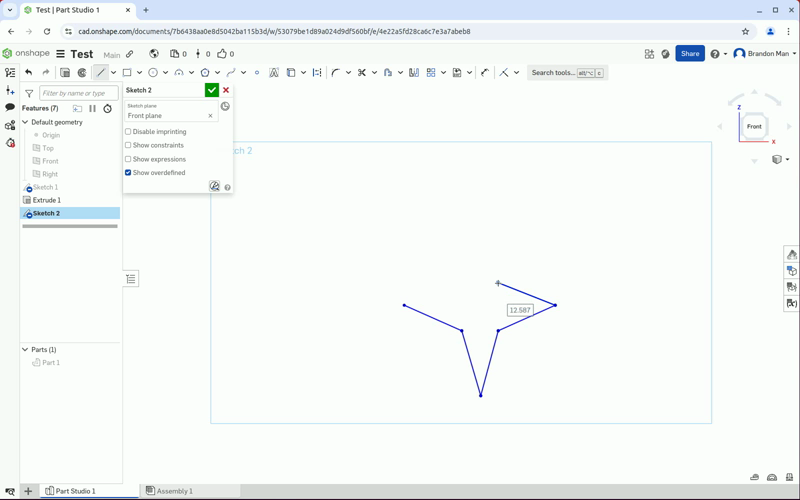
key_down(shift)
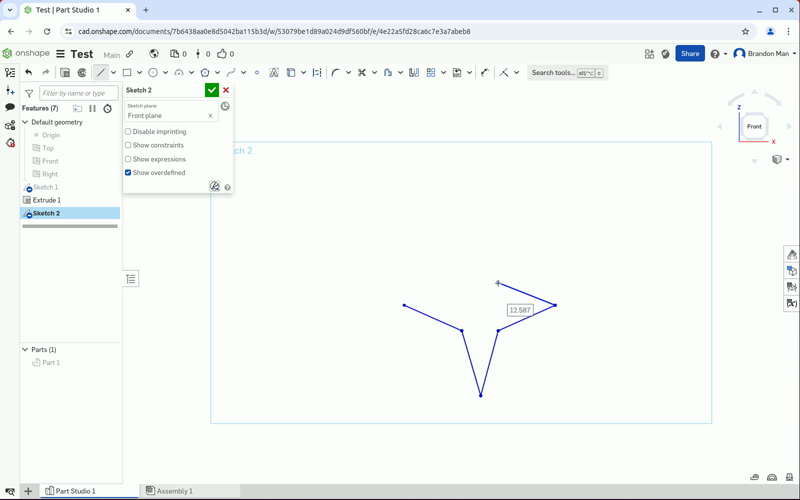
mouse_move(480, 217)
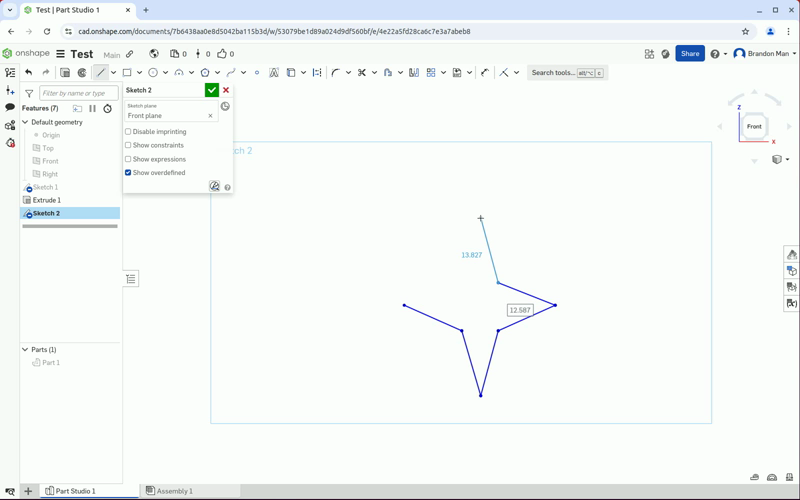
click(480, 217)
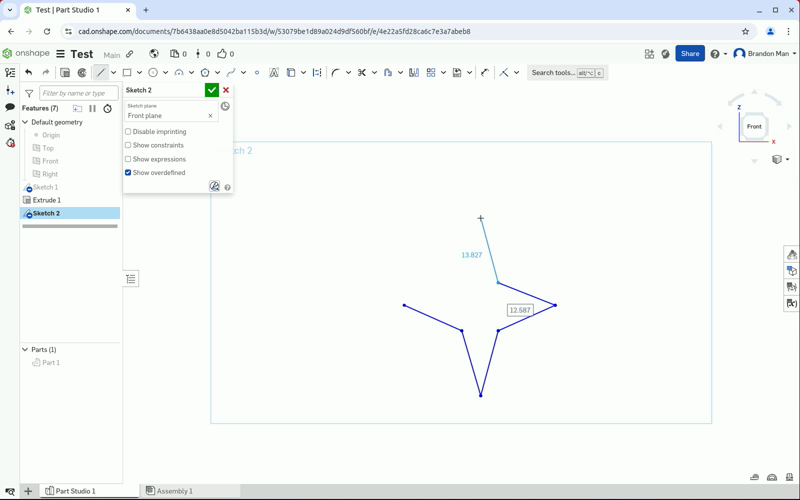
key_up(shift)
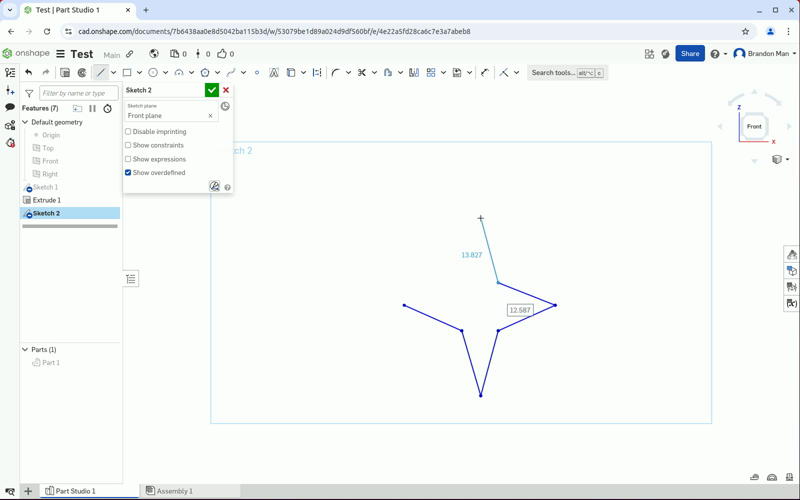
key_down(shift)
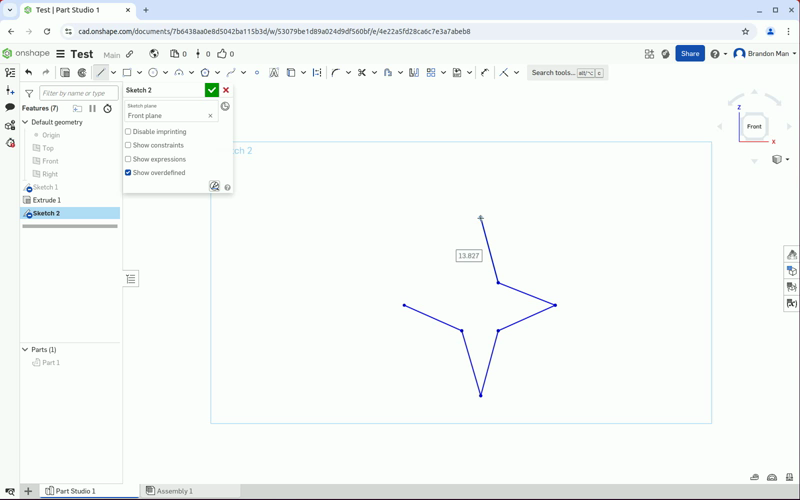
mouse_move(461, 282)
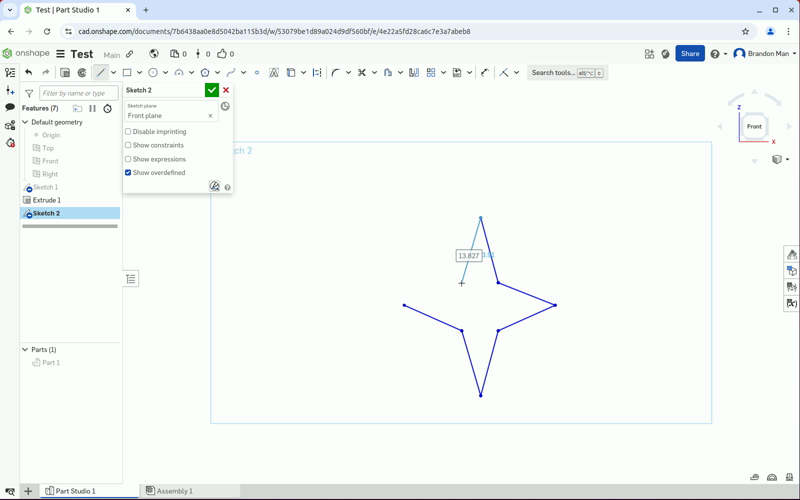
click(461, 282)
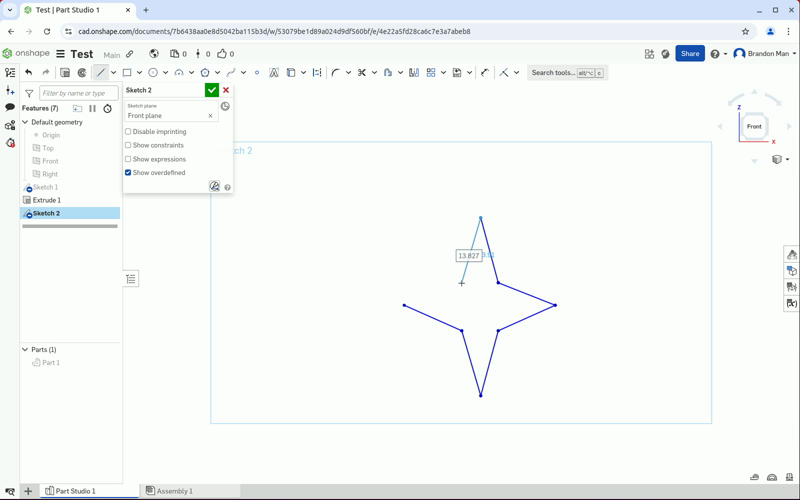
key_up(shift)
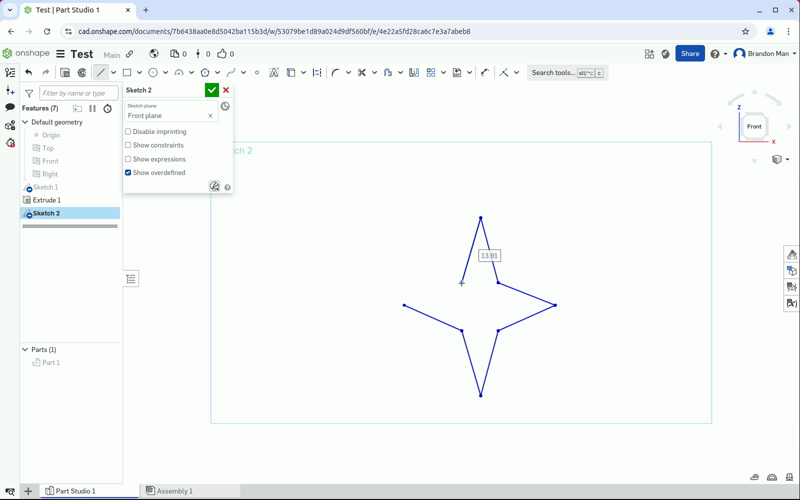
key_down(shift)
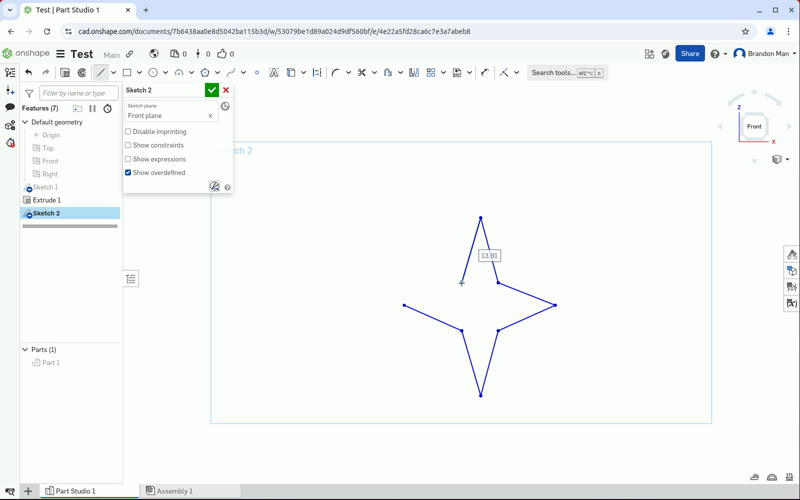
mouse_move(404, 305)
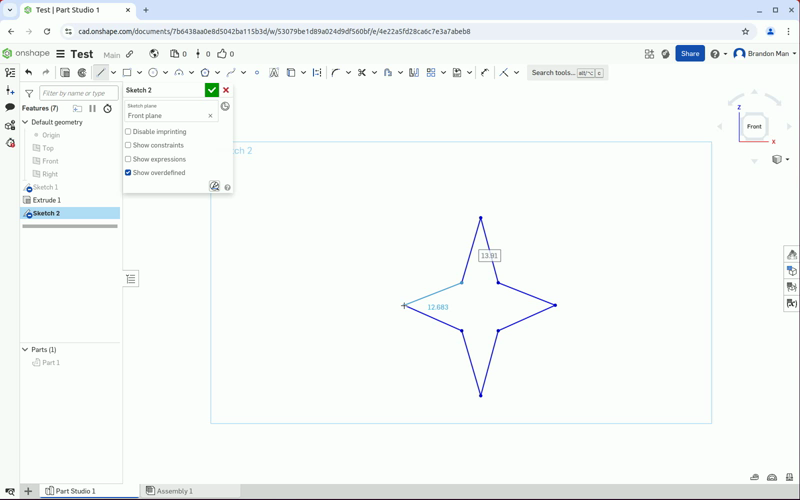
key_up(shift)
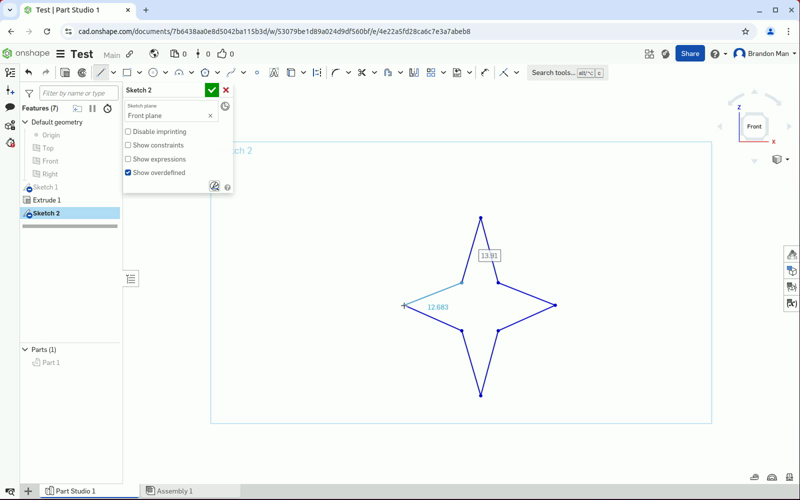
click(404, 305)
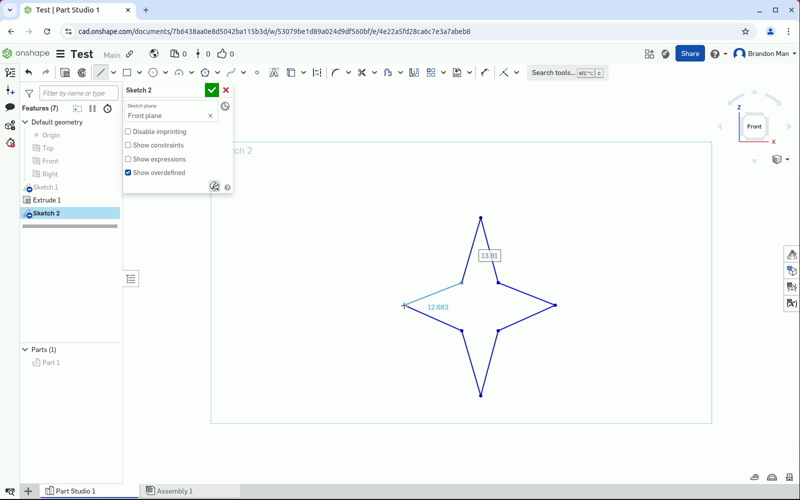
key(esc)
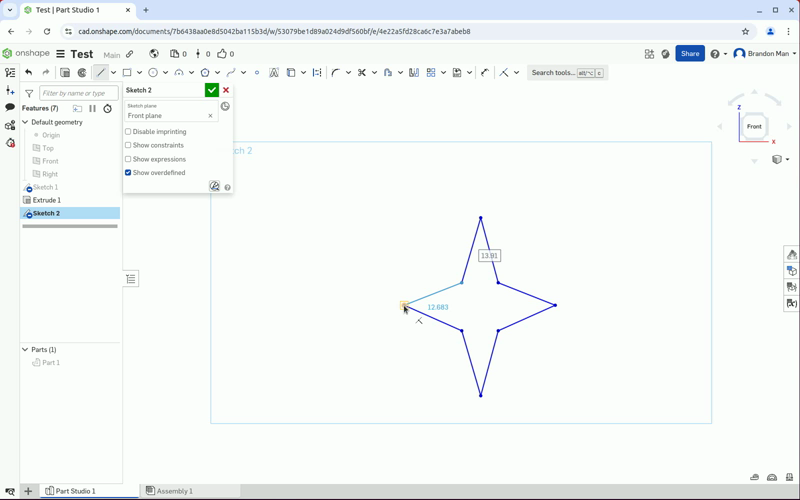
mouse_move(514, 300)
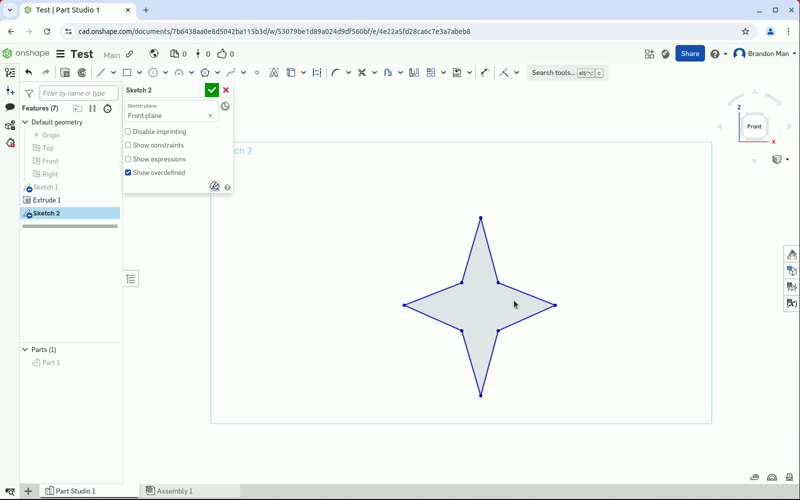
click(514, 300)
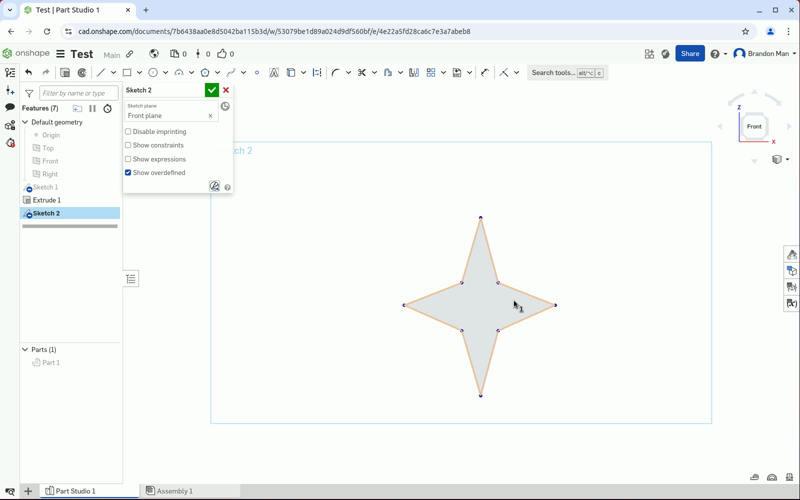
mouse_move(73, 352)
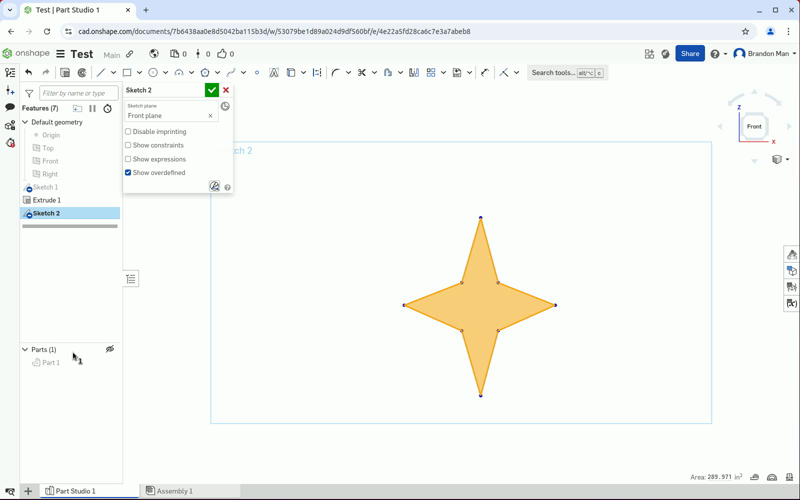
key(shift+y)
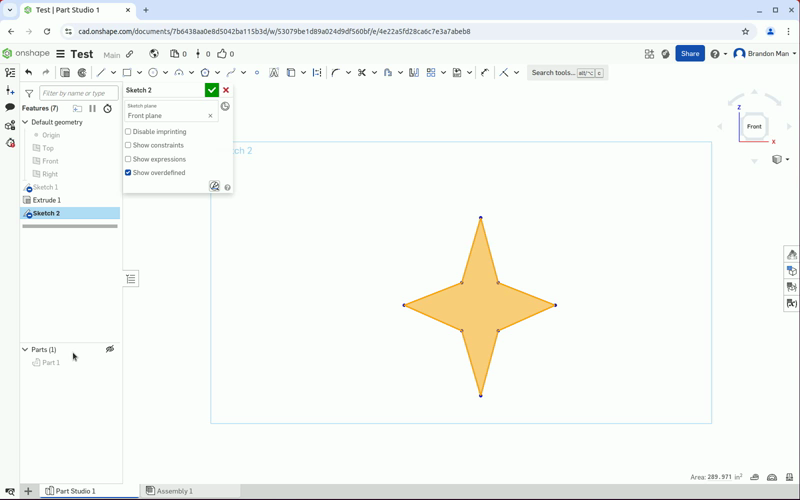
key(shift+e)
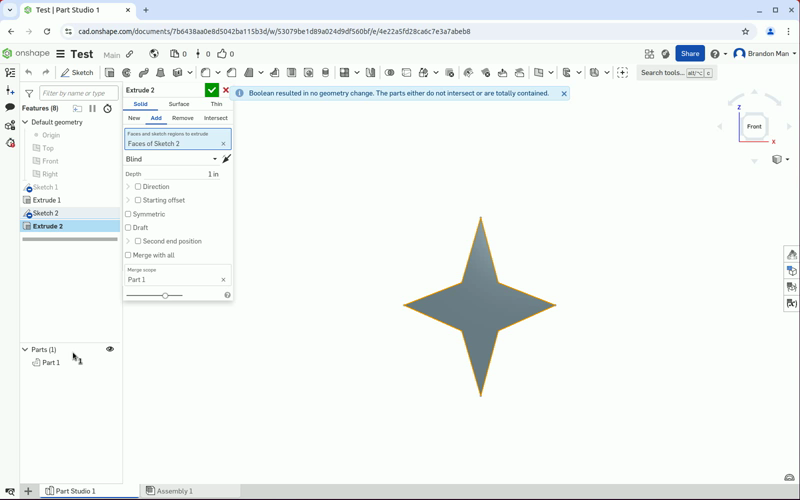
mouse_move(143, 106)
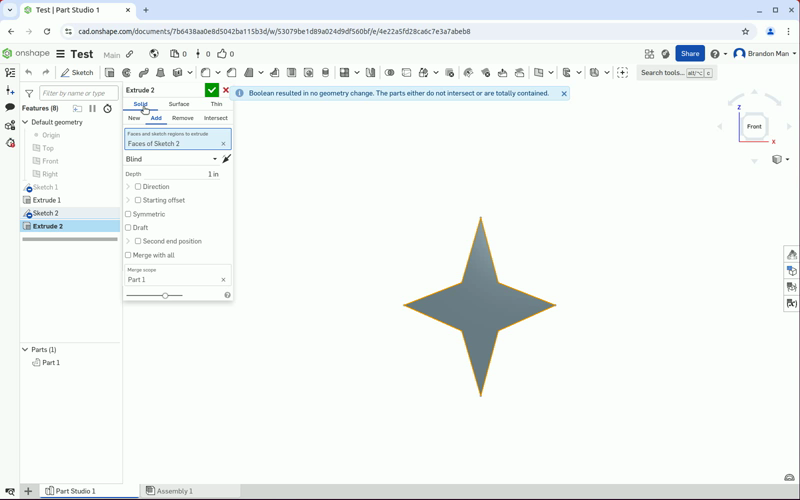
click(143, 106)
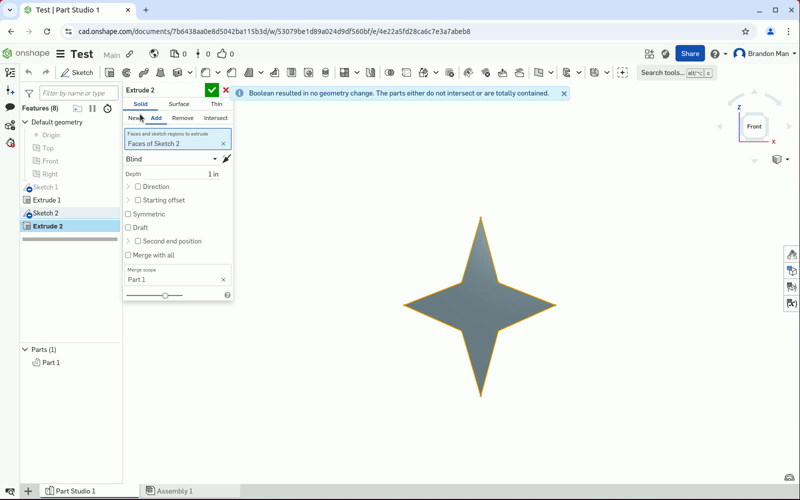
mouse_move(137, 120)
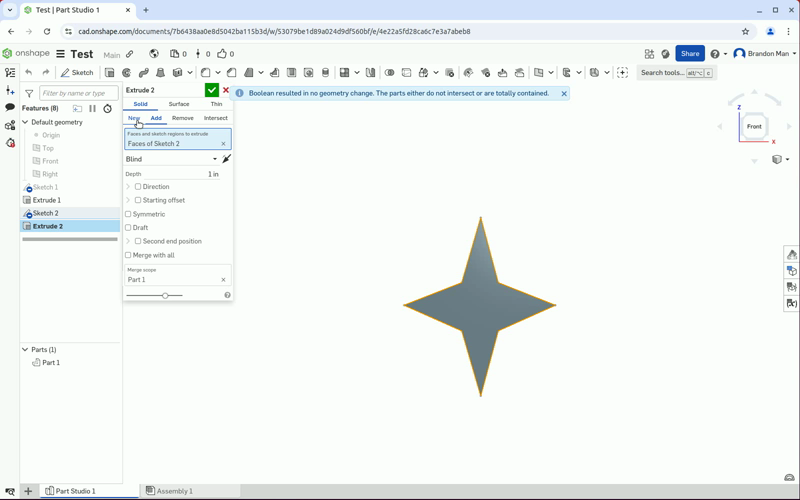
click(137, 120)
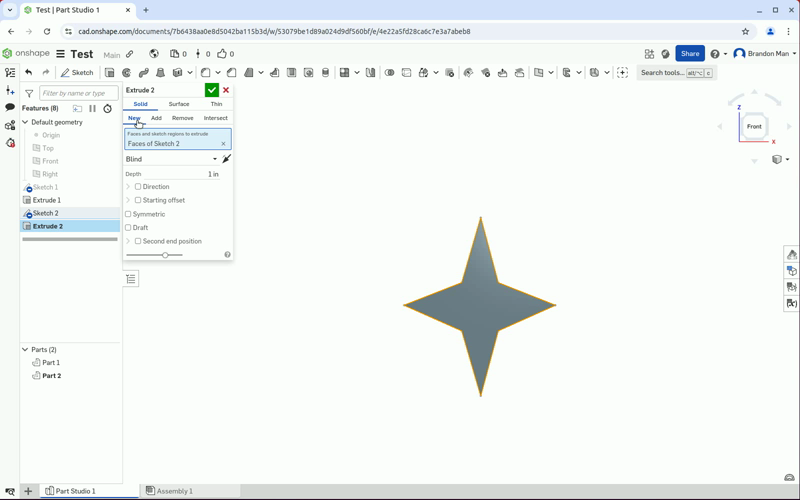
key(tab, 4)
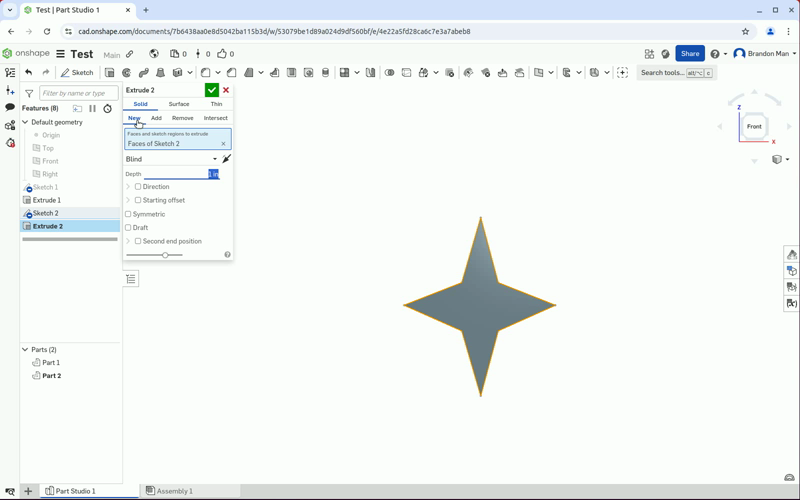
text(16.85)
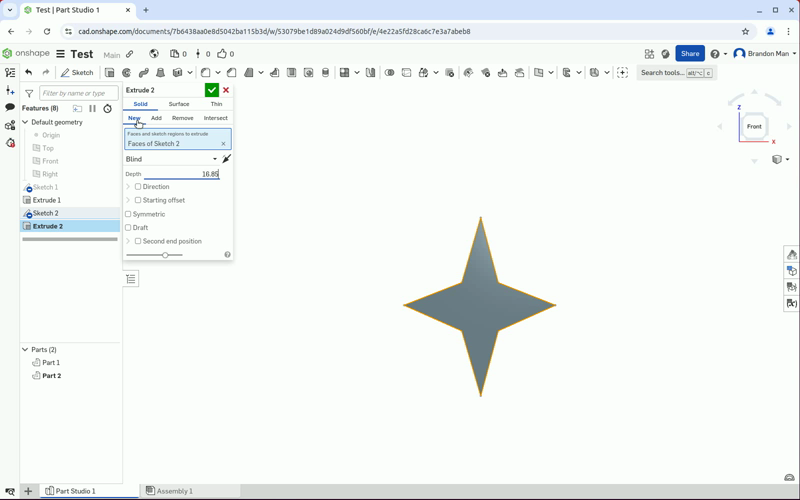
key(enter)
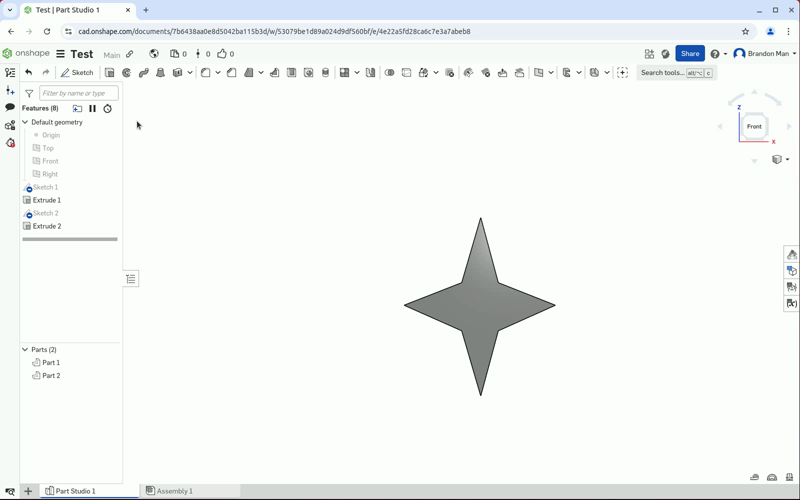
key(shift+h)
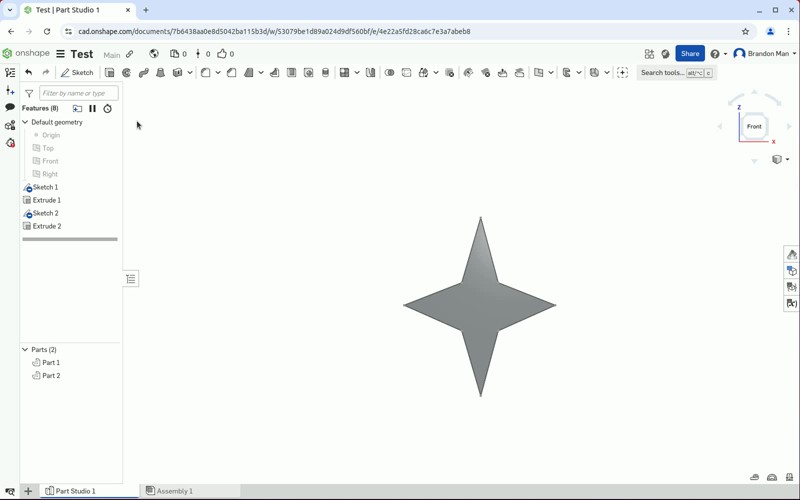
key(shift+h)
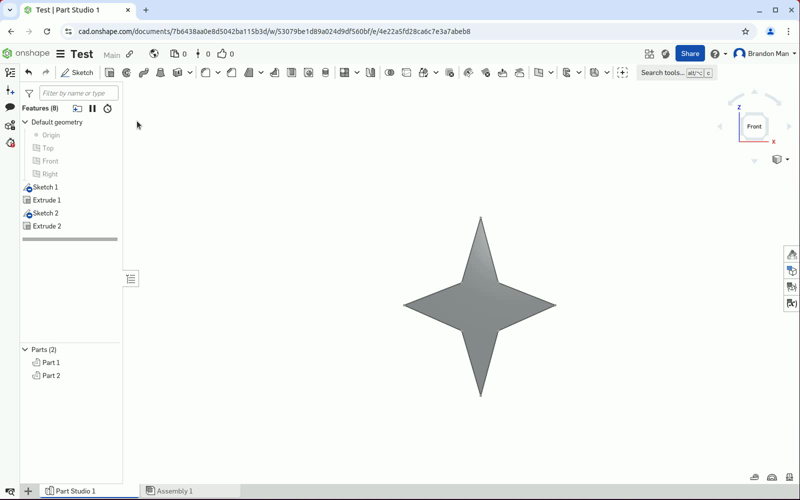
key(shift+7)
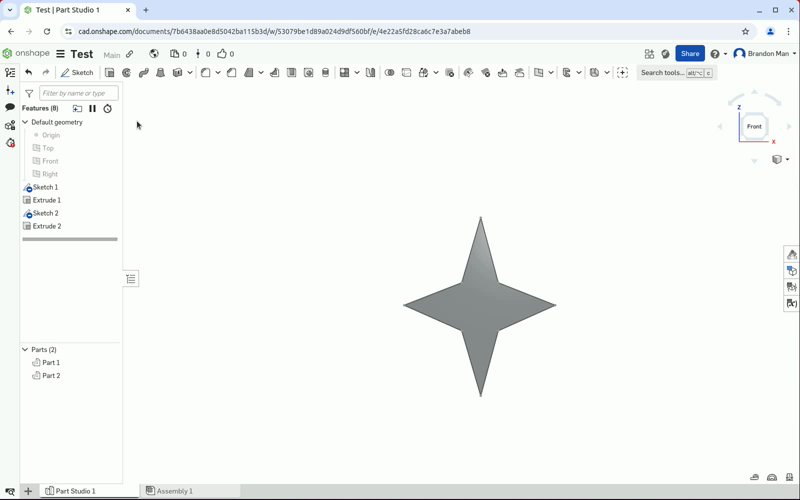
key(left, 2)
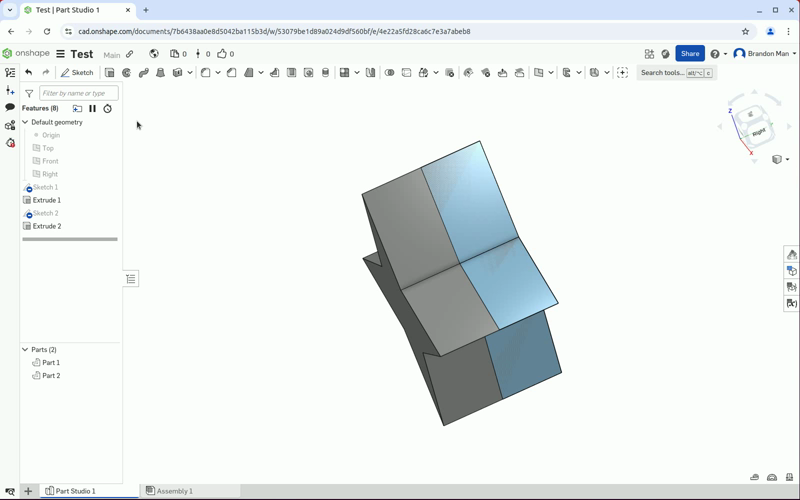
key(down, 2)
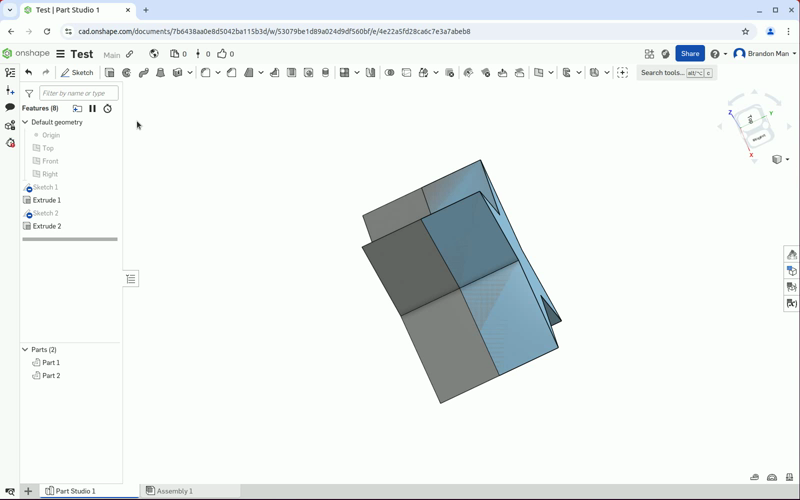
key(up, 2)
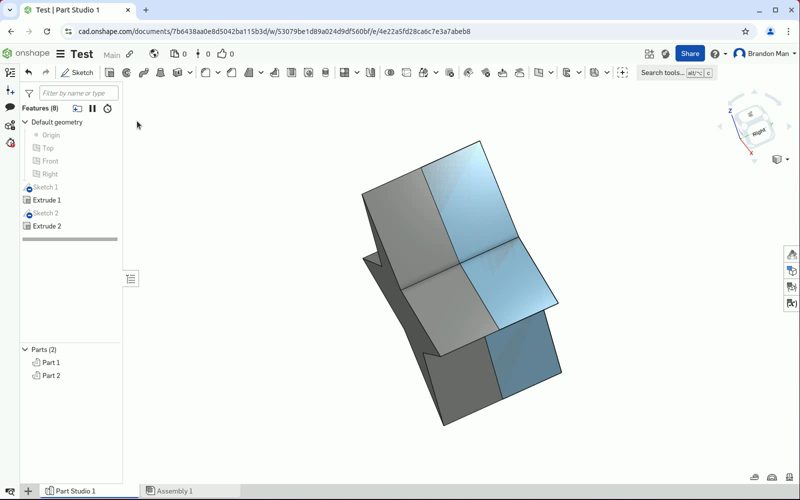
key(right, 2)
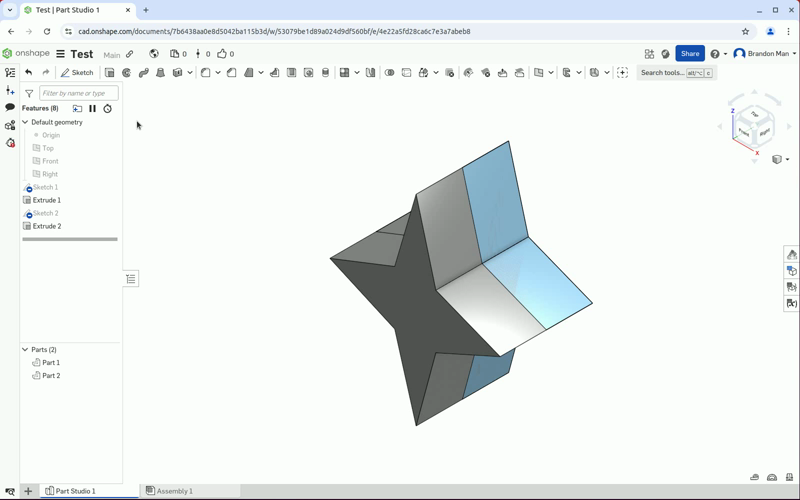
mouse_move(73, 189)
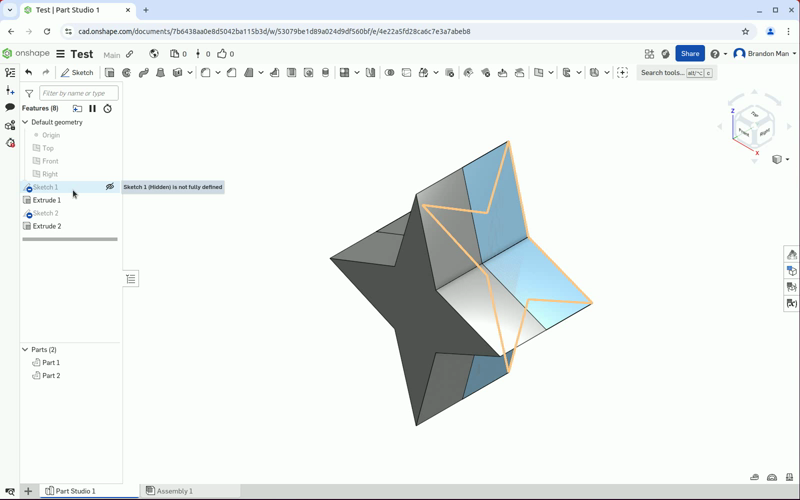
click(73, 189)